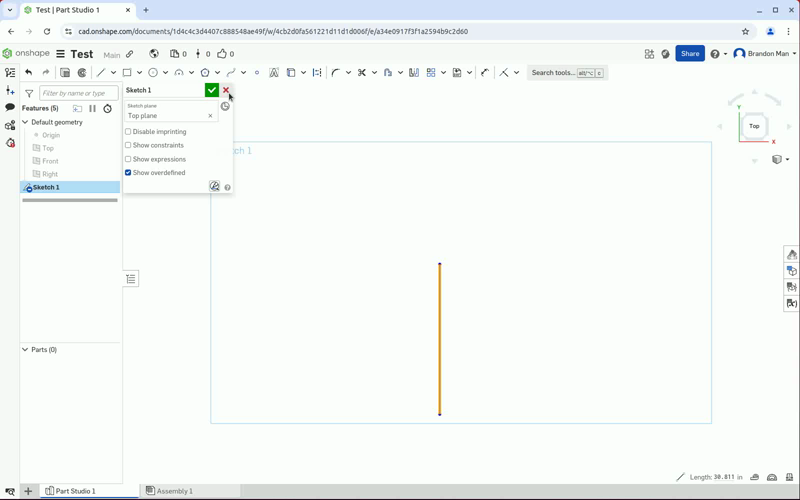
key(shift+h)
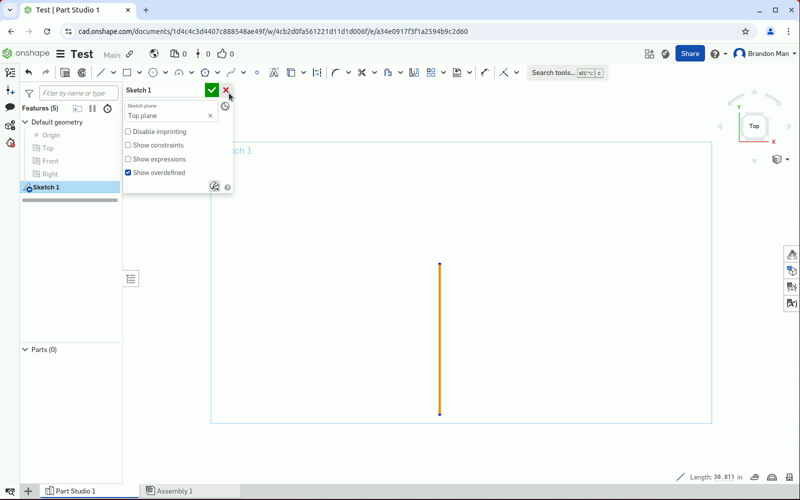
key(shift+s)
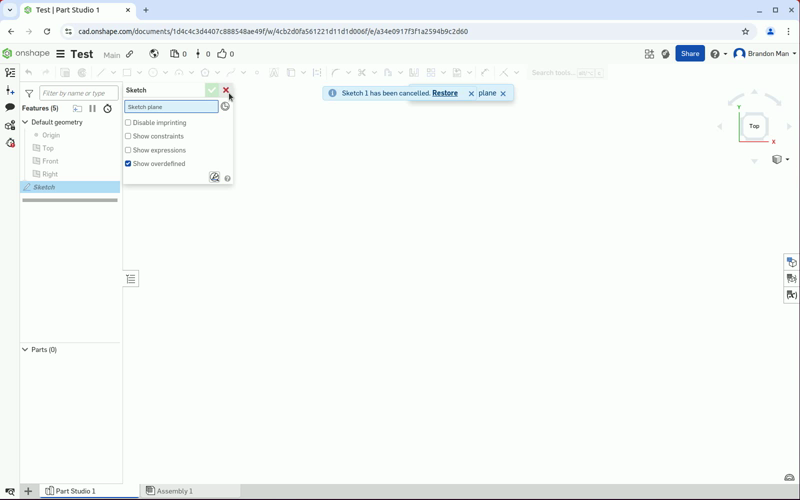
mouse_move(73, 150)
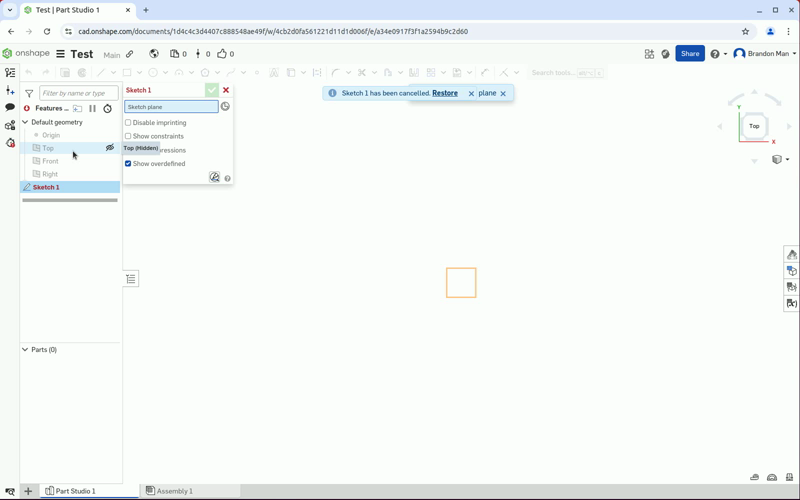
click(73, 150)
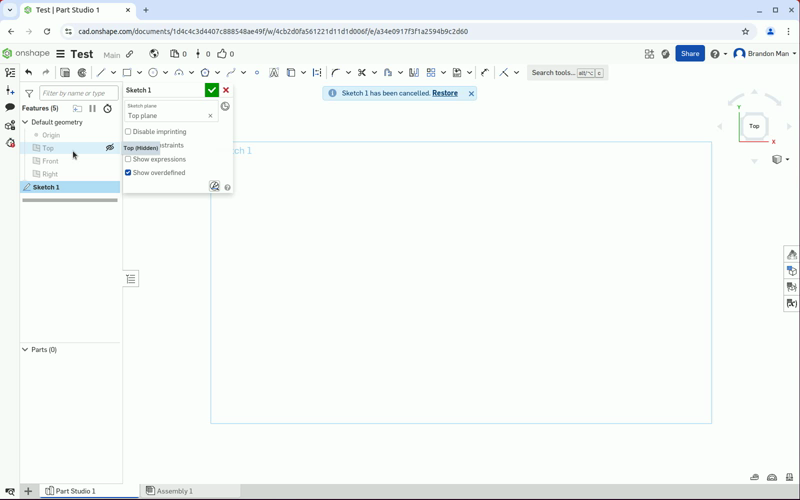
mouse_move(73, 352)
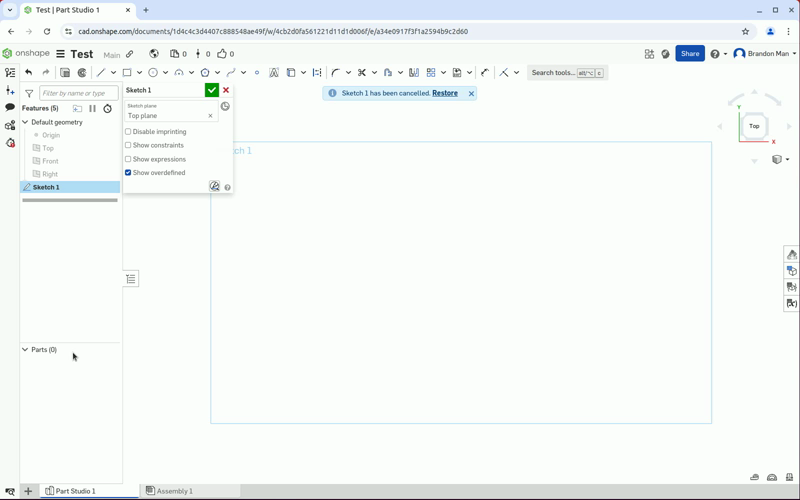
key(y)
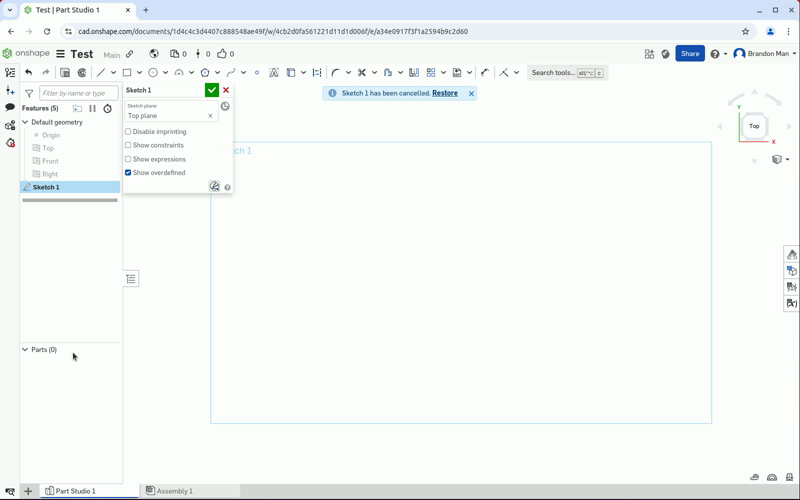
key(l)
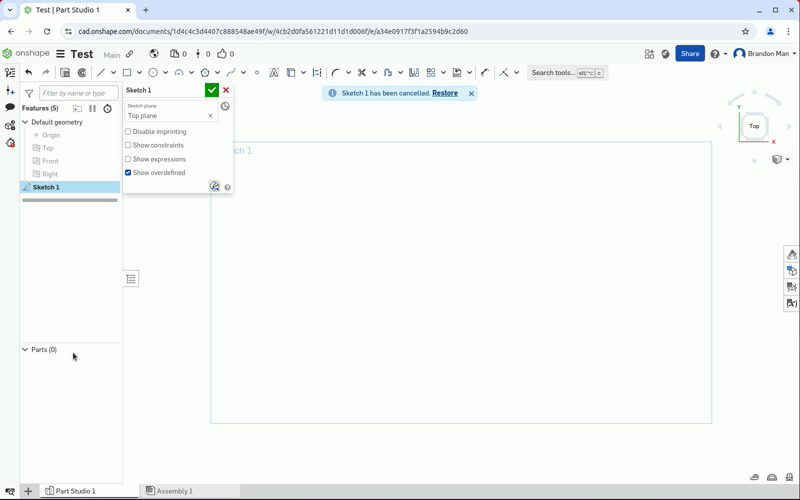
key_down(shift)
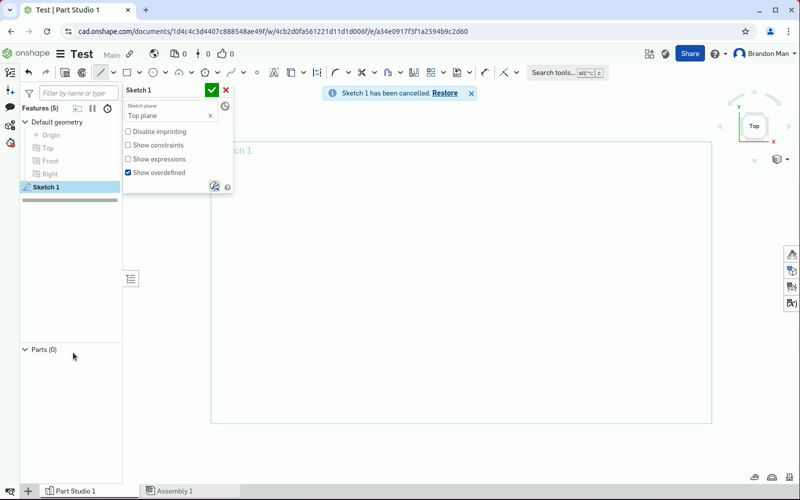
mouse_move(348, 305)
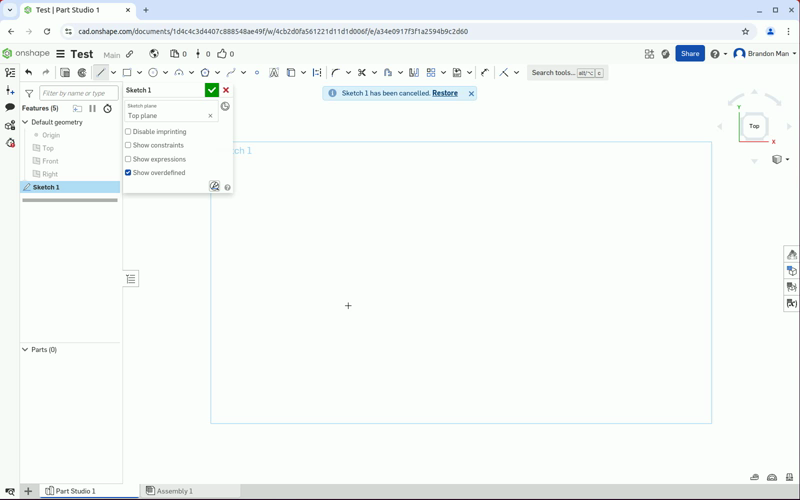
click(348, 305)
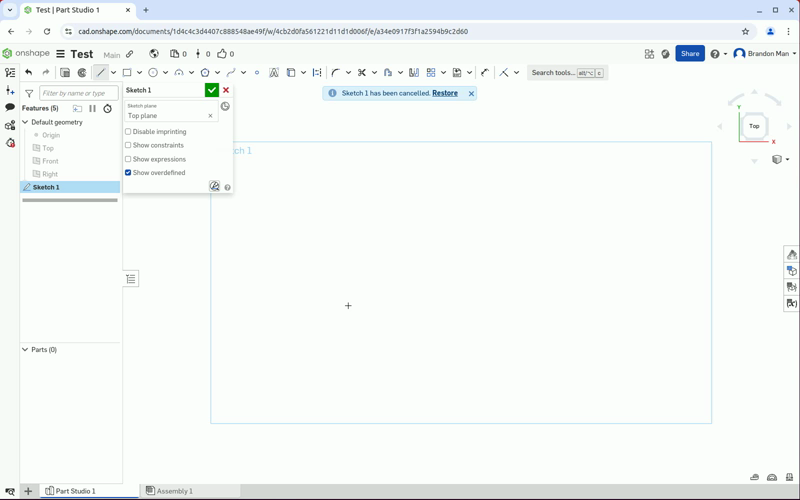
key_up(shift)
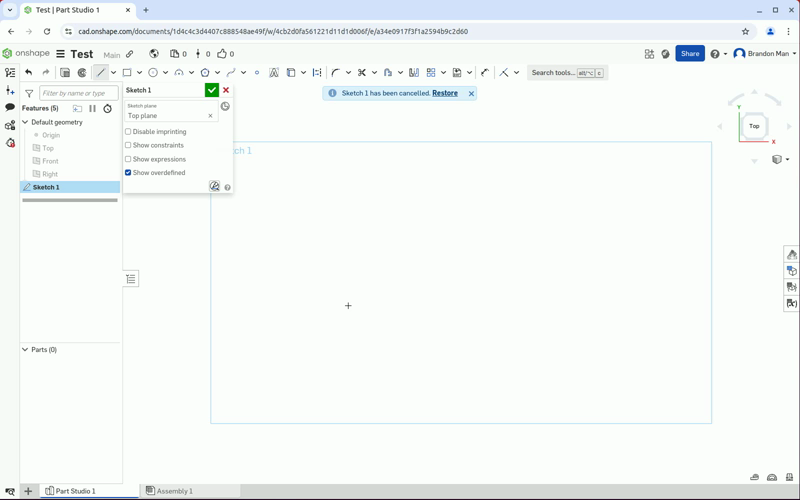
key_down(shift)
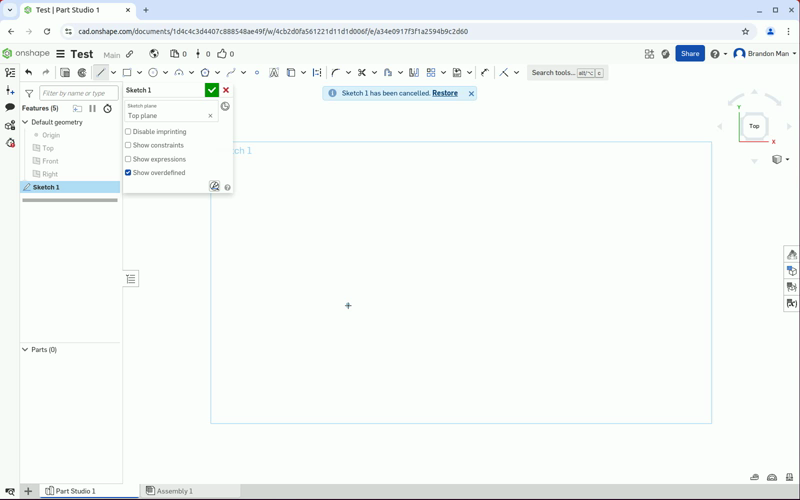
mouse_move(572, 305)
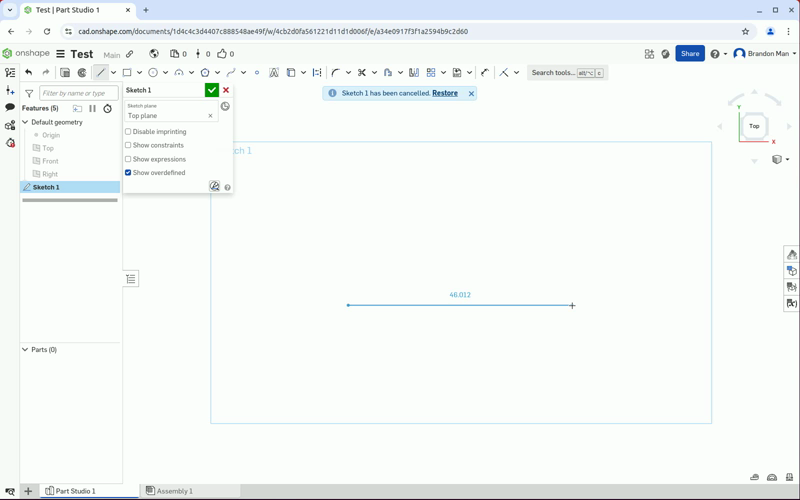
click(572, 305)
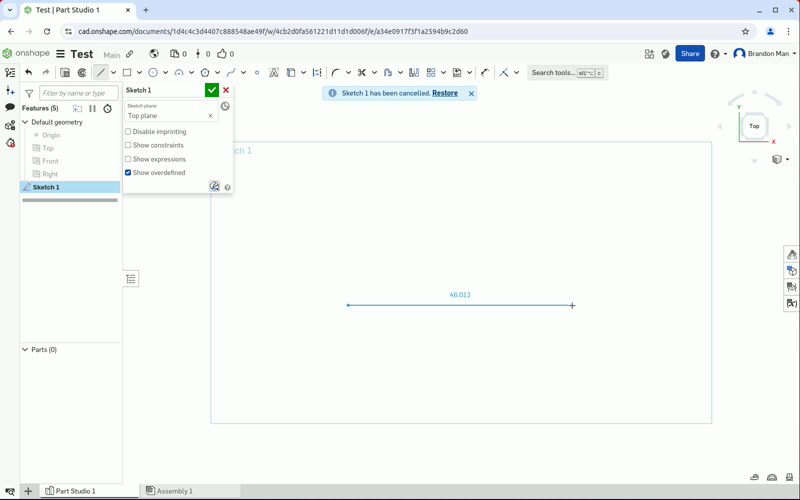
key_up(shift)
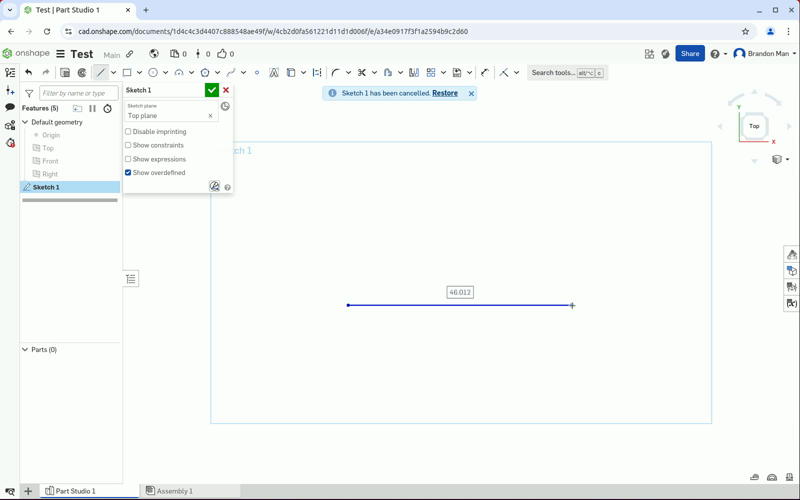
key_down(shift)
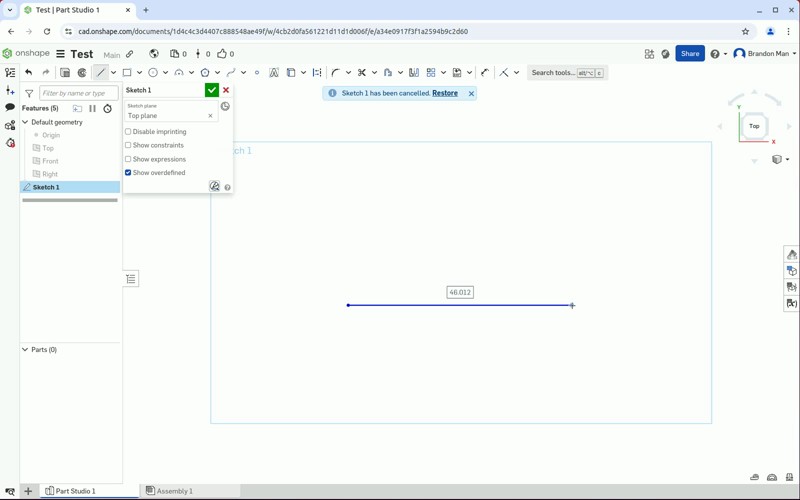
mouse_move(589, 305)
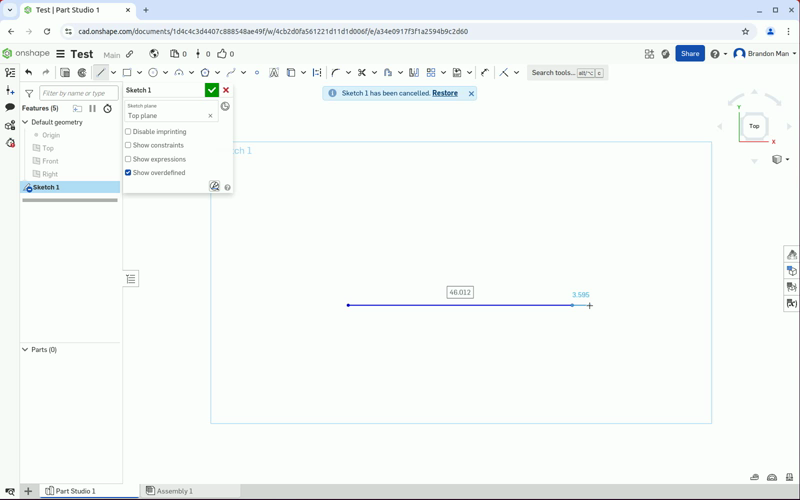
mouse_move(572, 260)
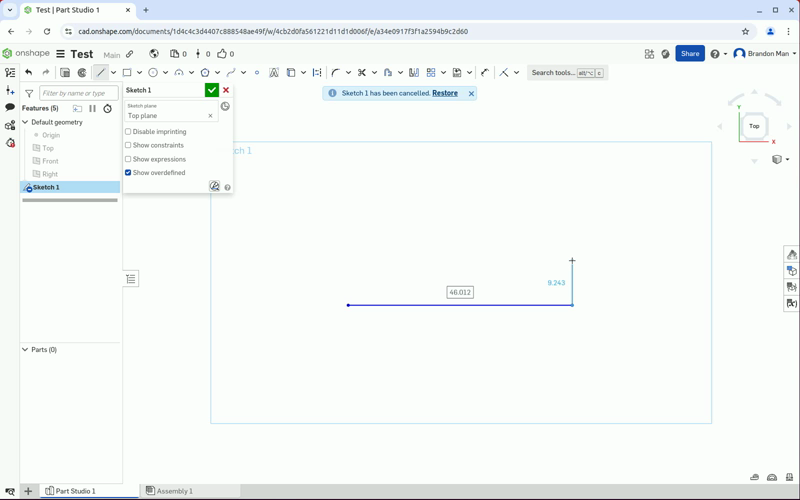
click(572, 260)
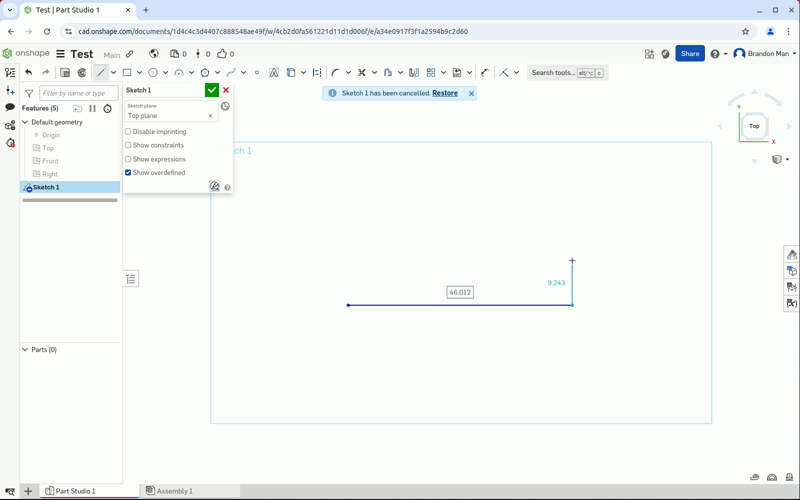
key_up(shift)
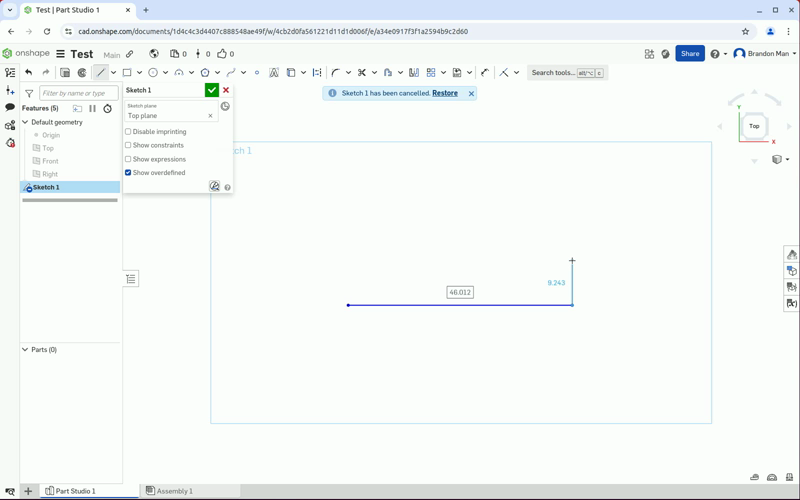
key_down(shift)
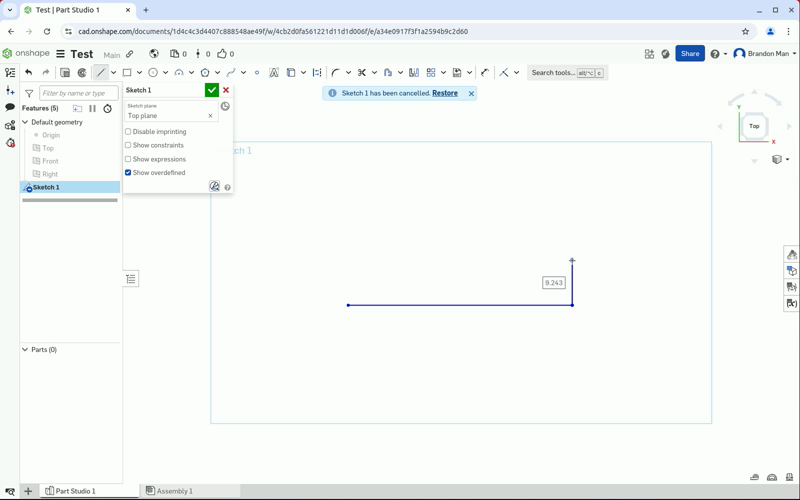
mouse_move(348, 260)
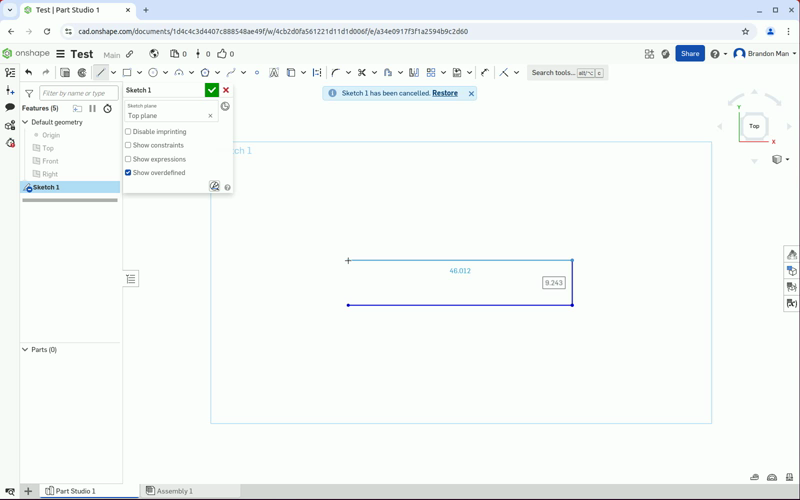
click(348, 260)
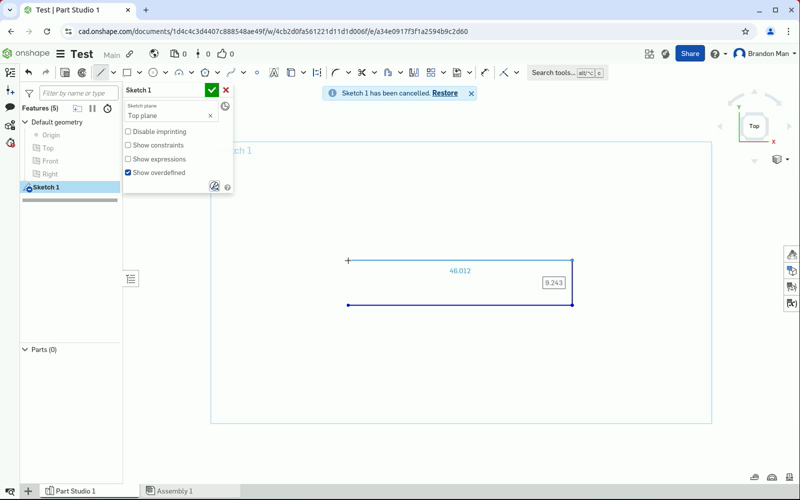
key_up(shift)
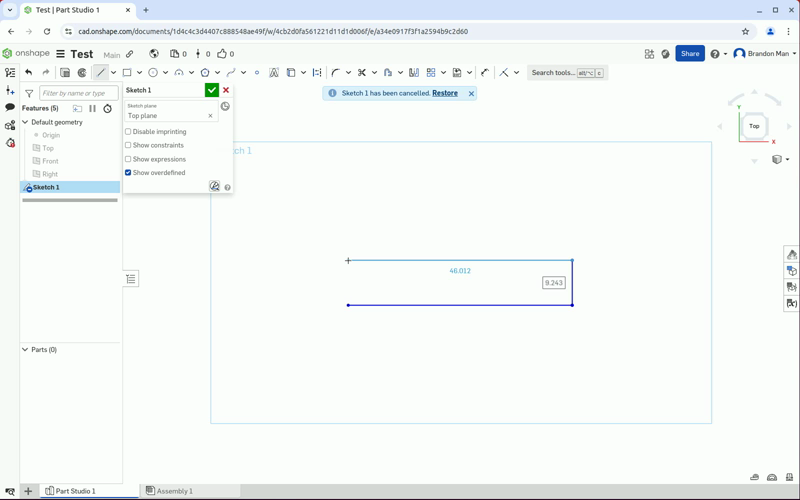
mouse_move(378, 260)
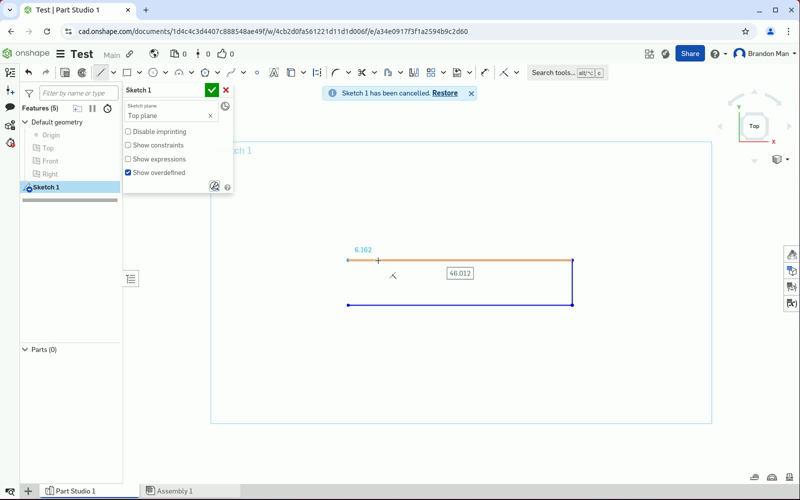
key_down(shift)
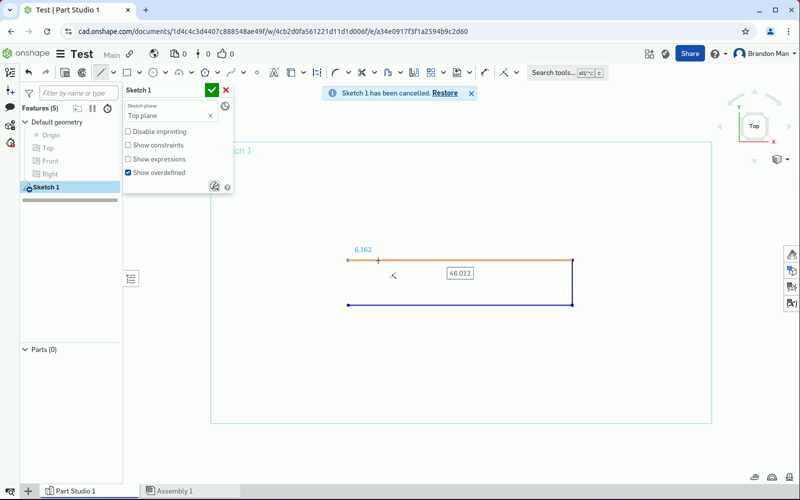
mouse_move(348, 305)
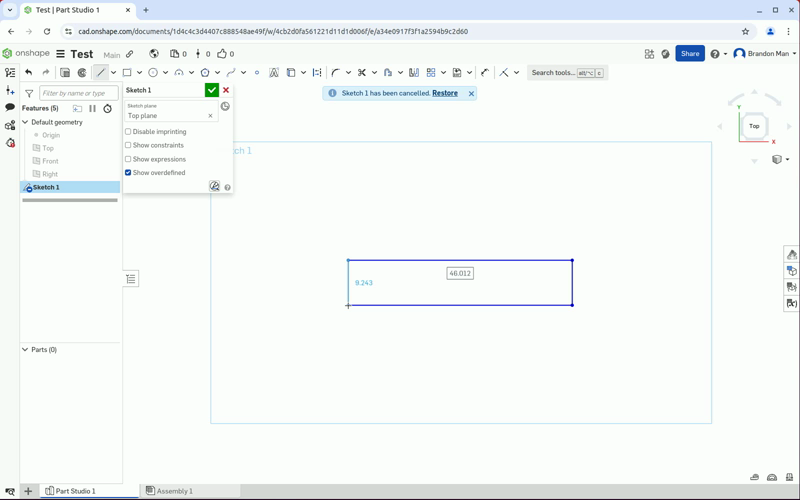
key_up(shift)
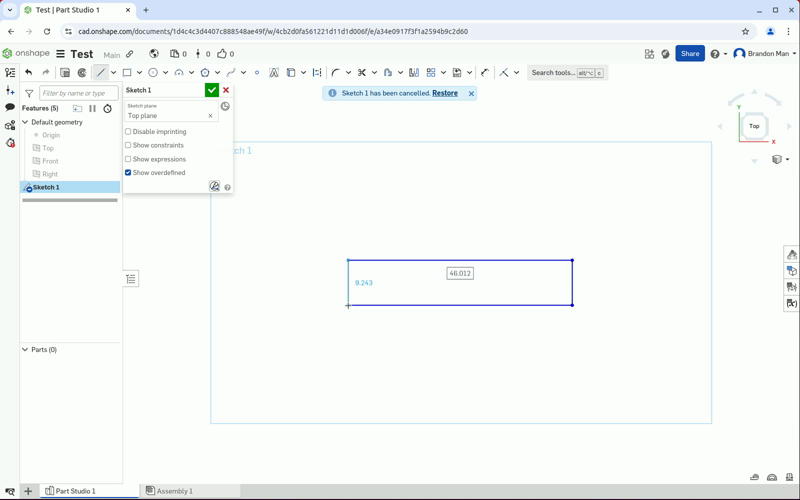
click(348, 305)
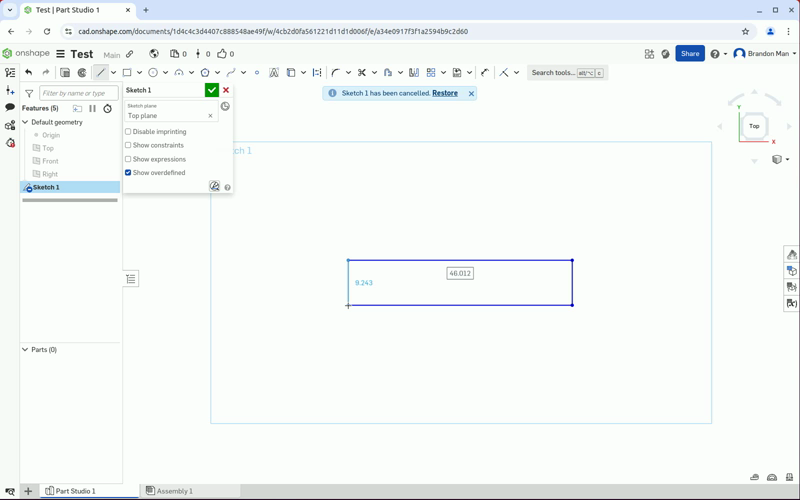
key(esc)
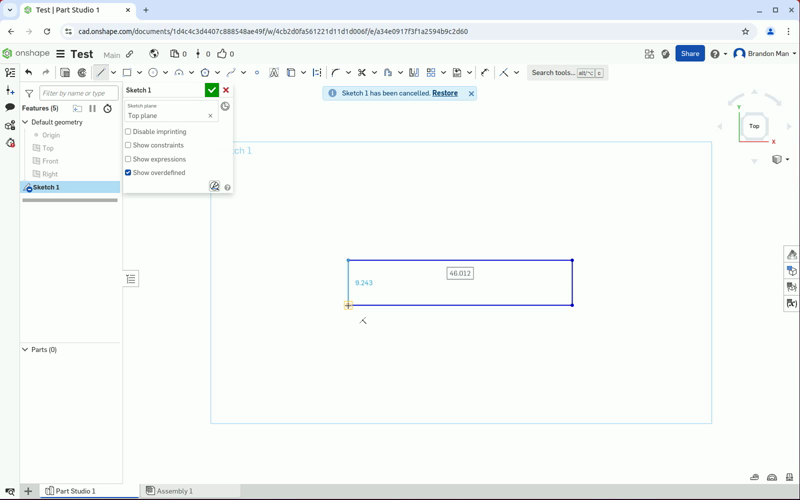
mouse_move(548, 294)
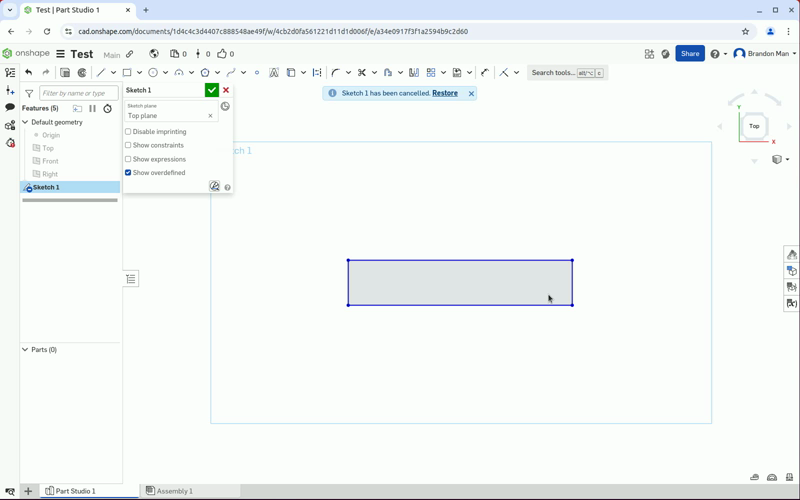
click(548, 294)
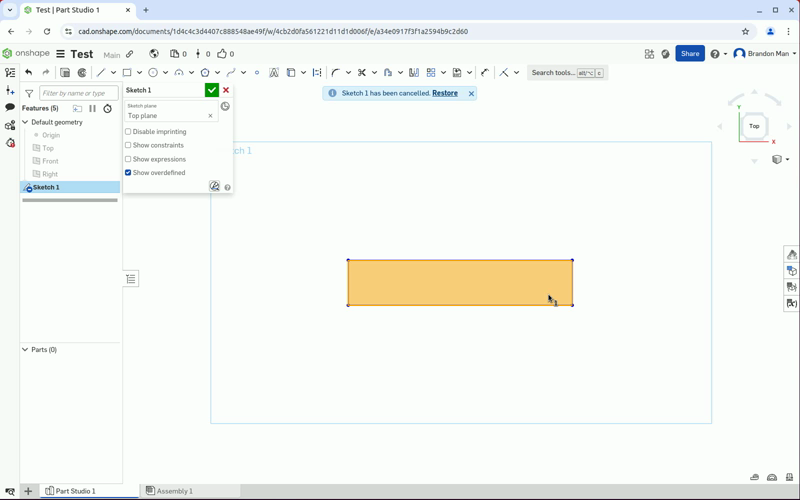
mouse_move(73, 352)
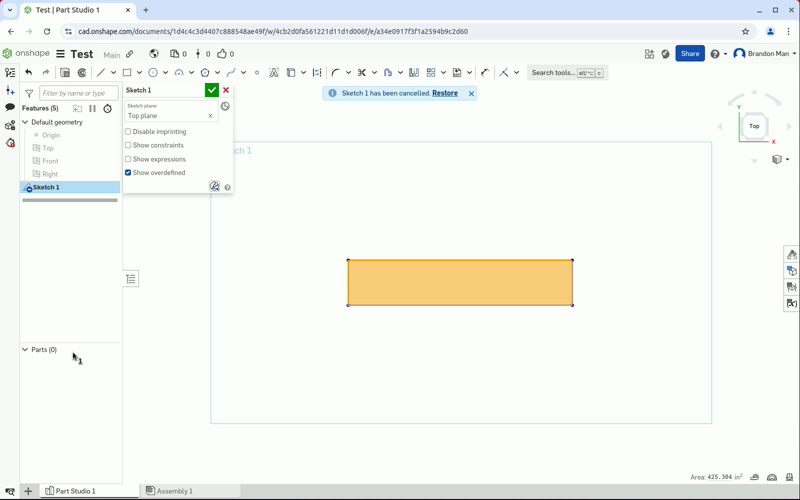
key(shift+y)
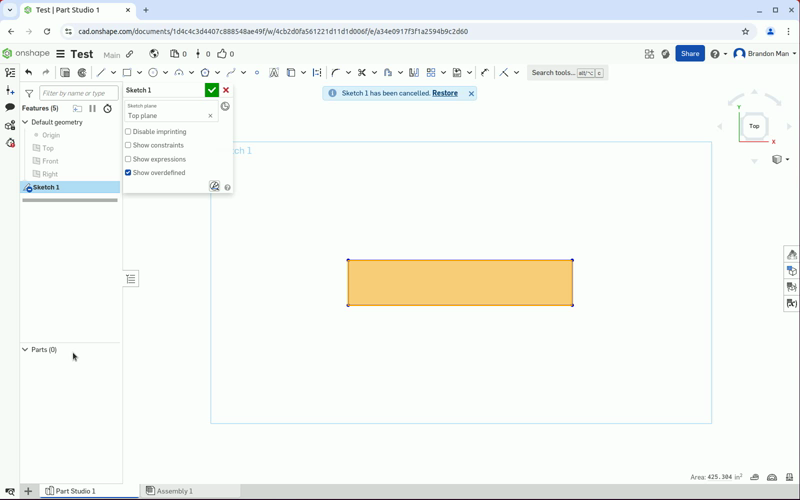
key(shift+e)
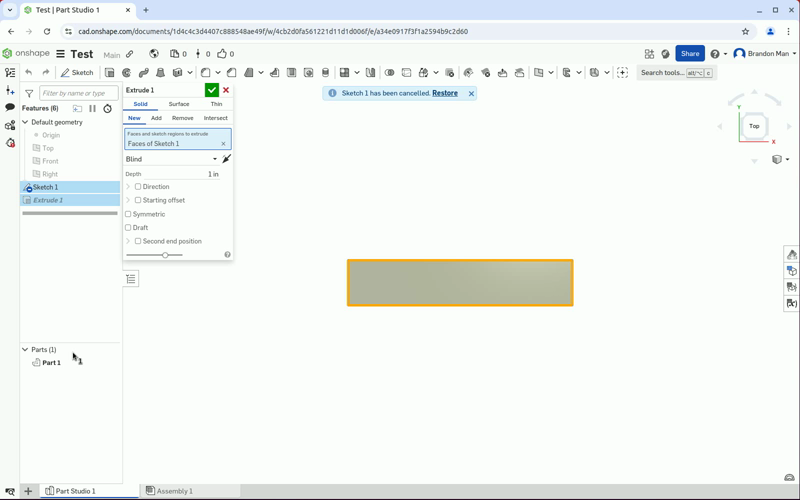
mouse_move(143, 106)
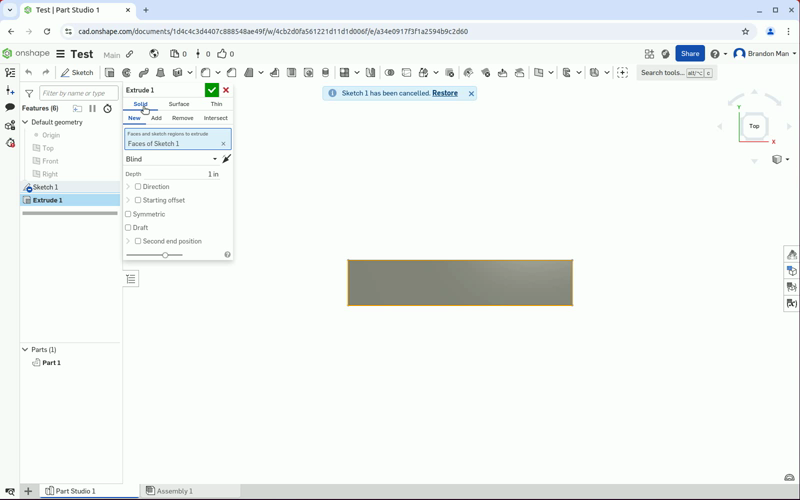
click(143, 106)
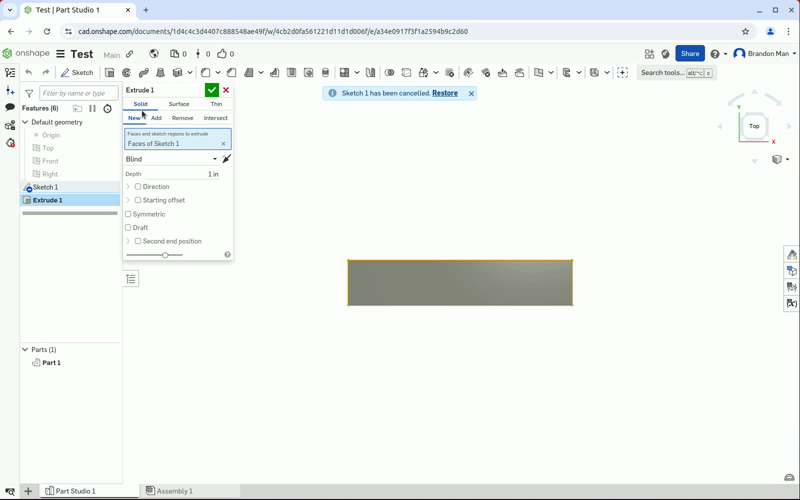
mouse_move(137, 120)
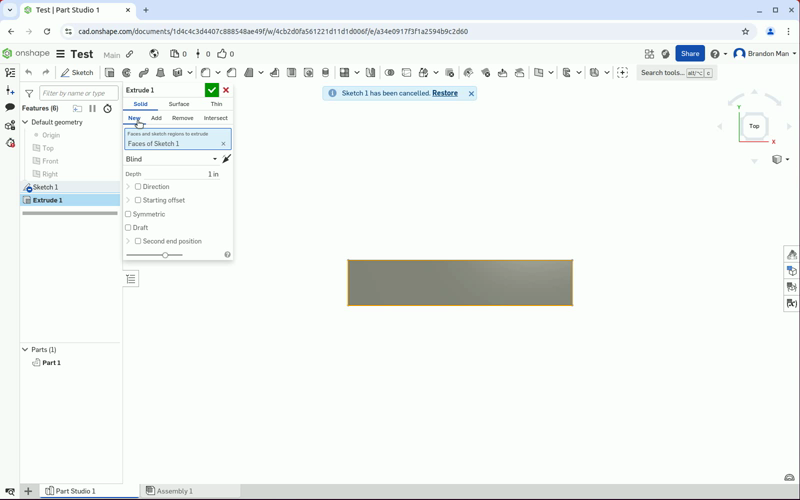
click(137, 120)
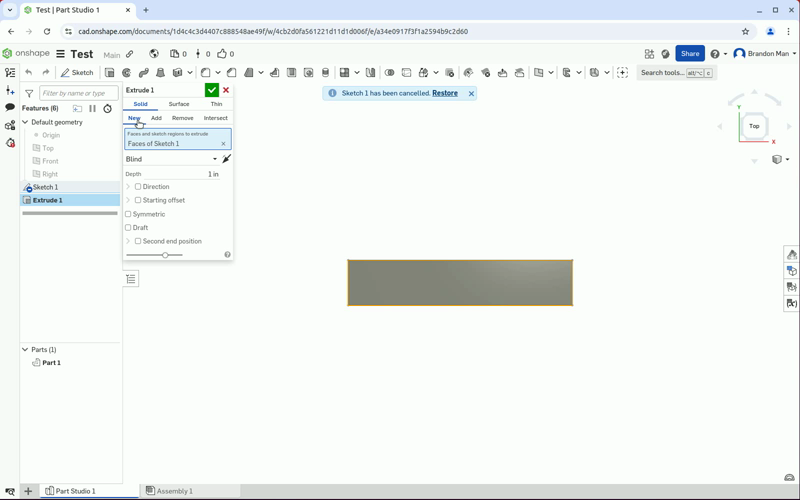
key(tab, 4)
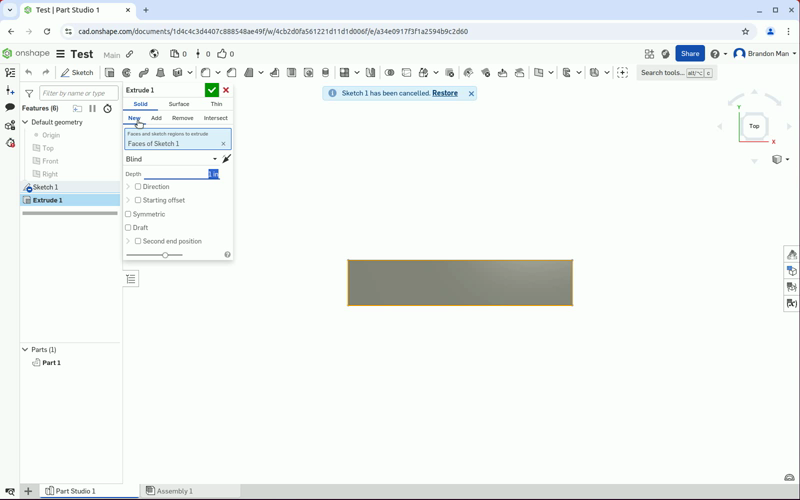
text(4.814)
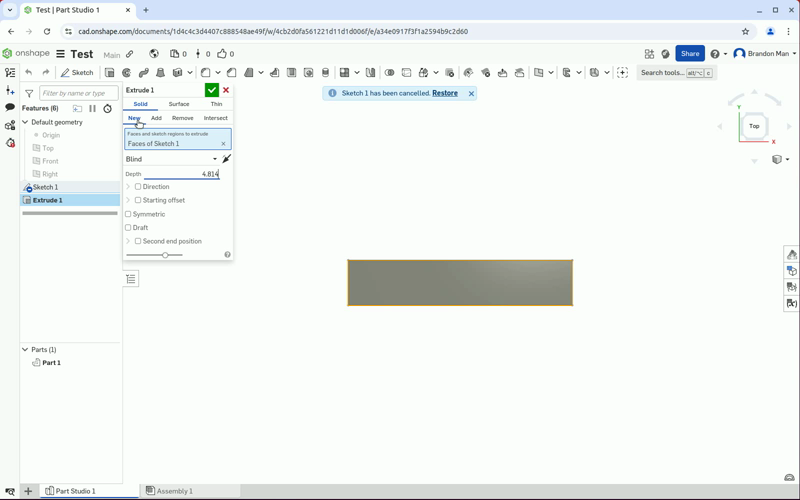
key(tab, 3)
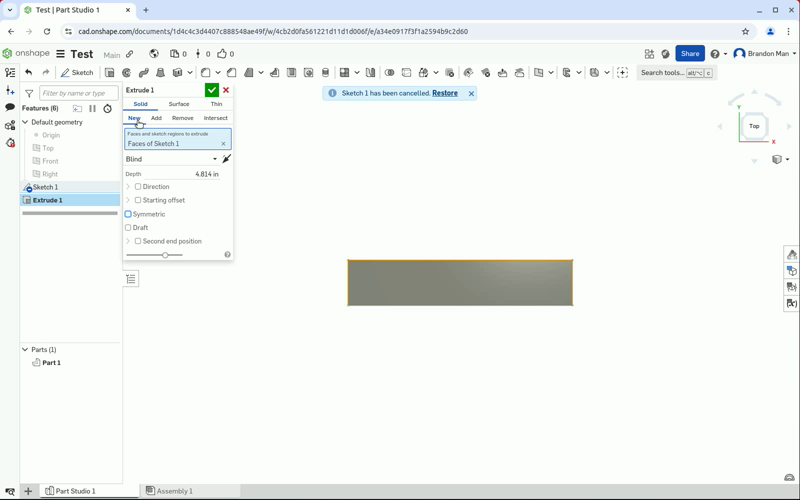
key(space)
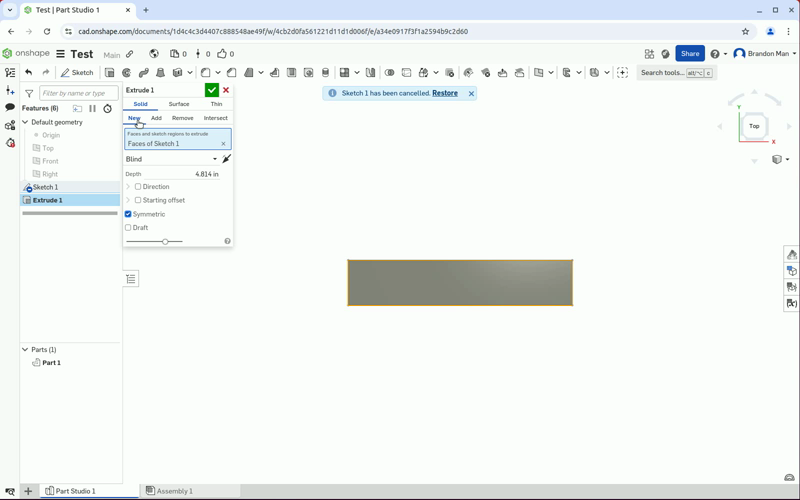
key(enter)
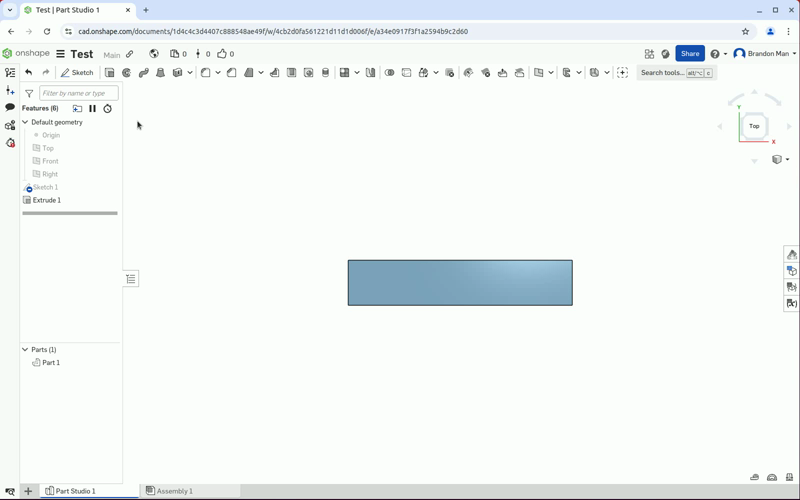
key(shift+h)
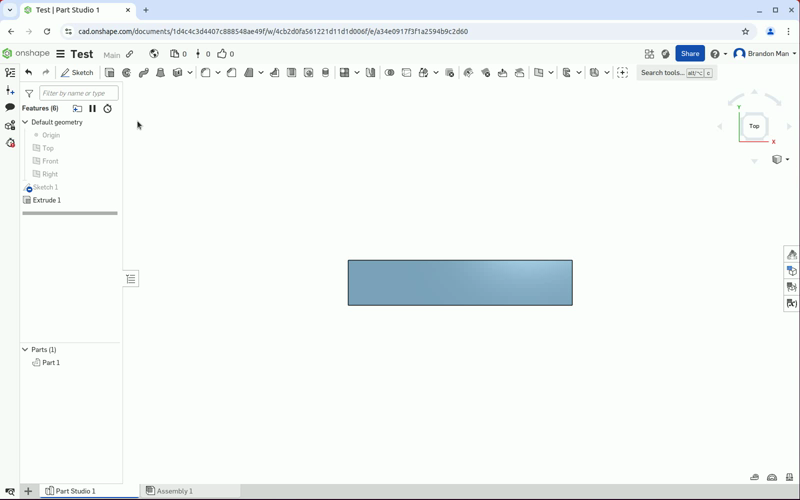
key(shift+h)
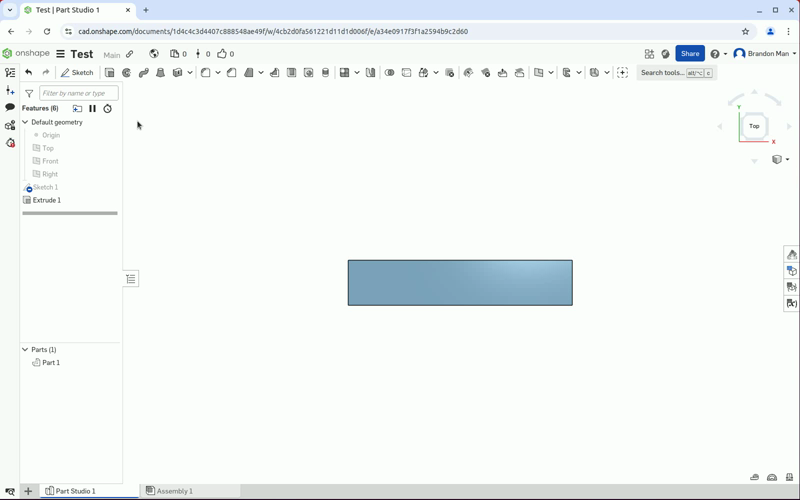
mouse_move(73, 189)
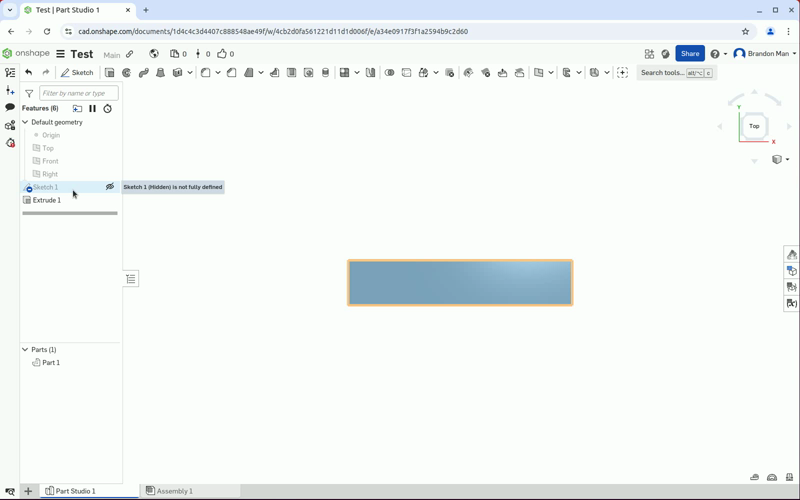
click(73, 189)
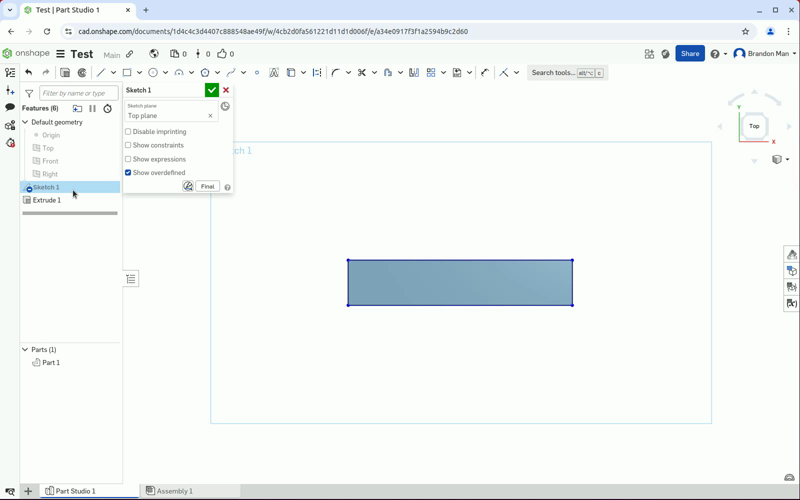
mouse_move(229, 92)
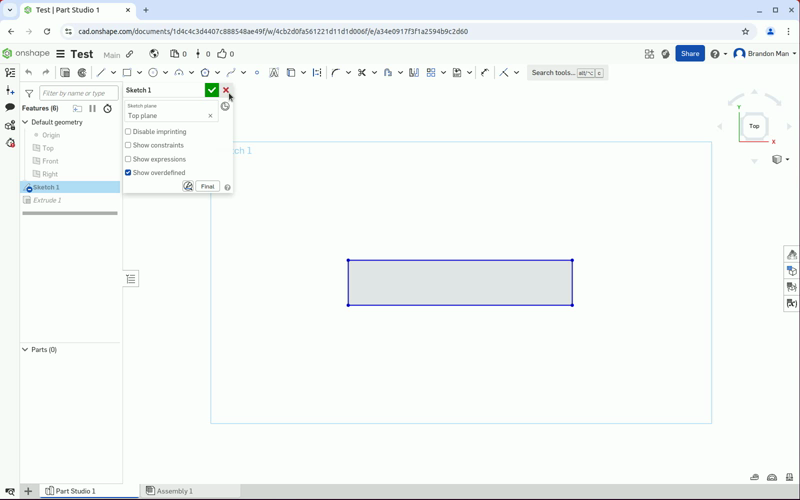
click(229, 92)
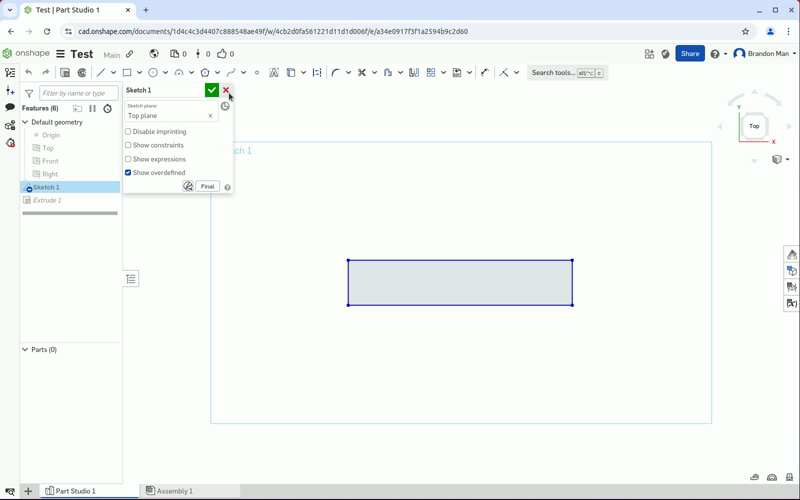
key(shift+s)
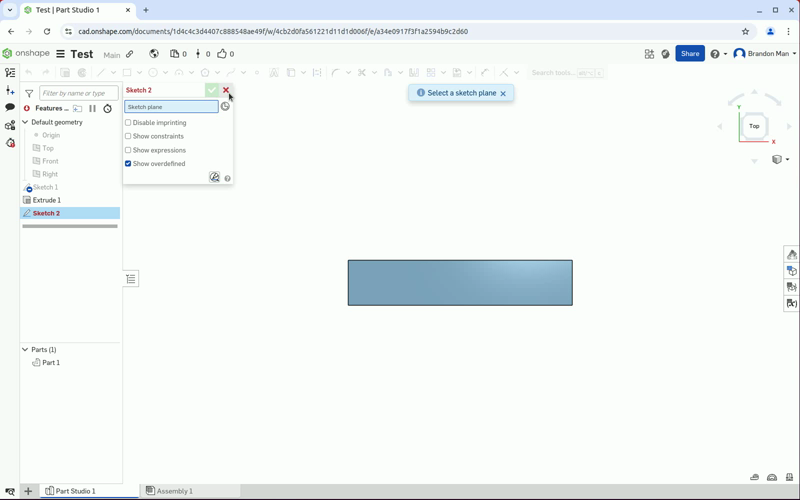
mouse_move(73, 150)
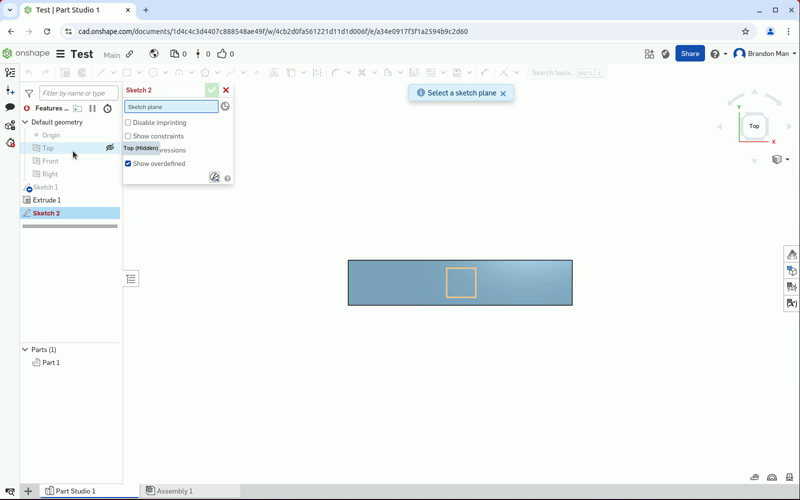
click(73, 150)
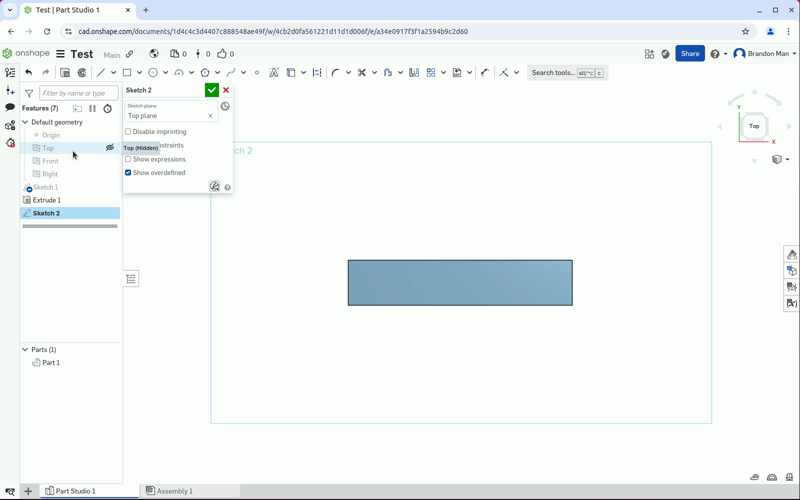
mouse_move(73, 352)
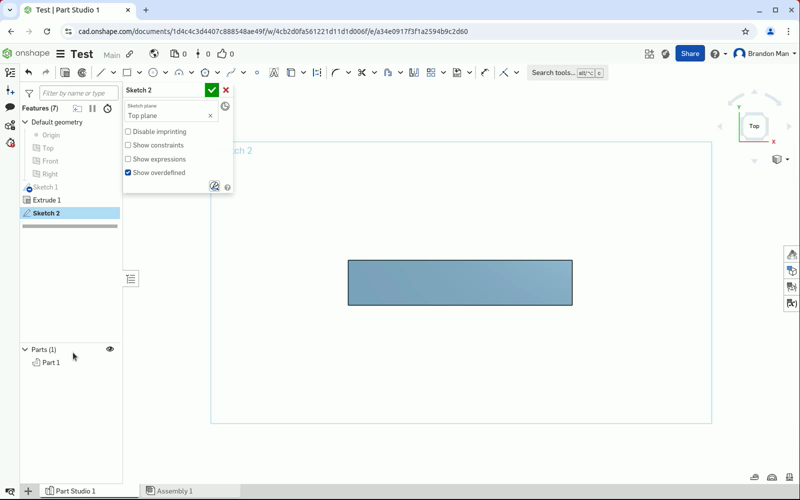
key(y)
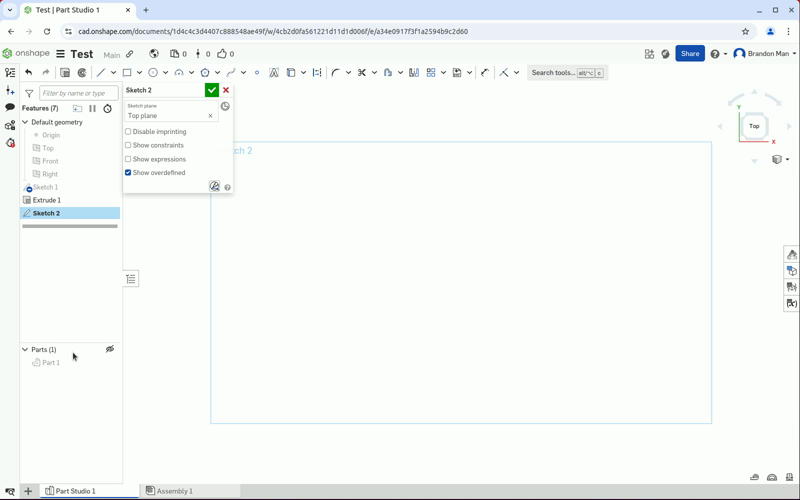
key(l)
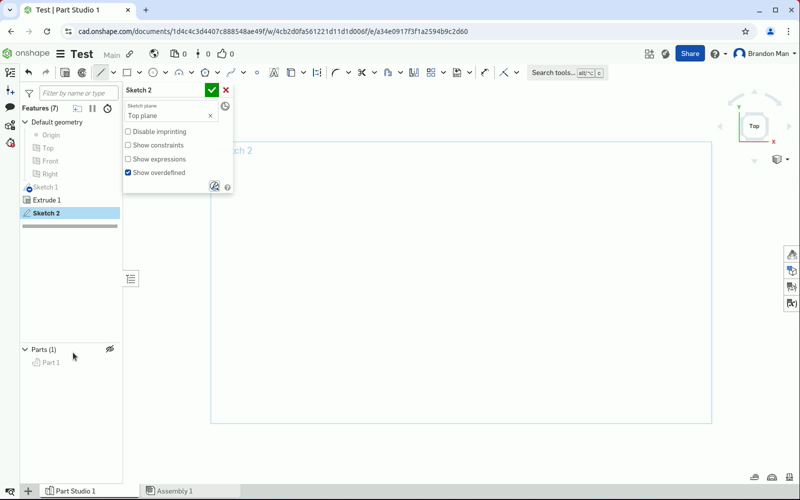
key_down(shift)
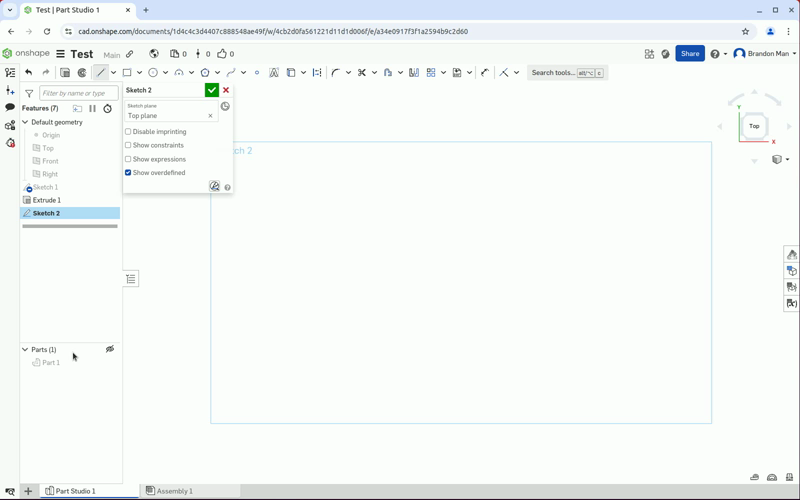
mouse_move(350, 303)
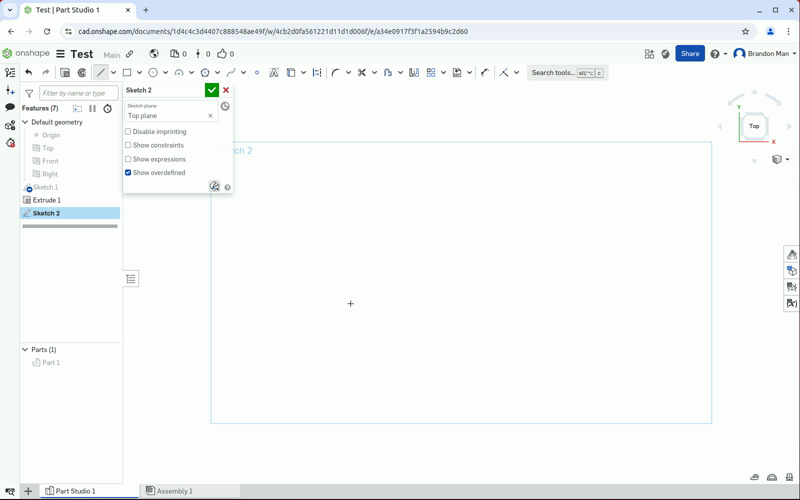
click(350, 303)
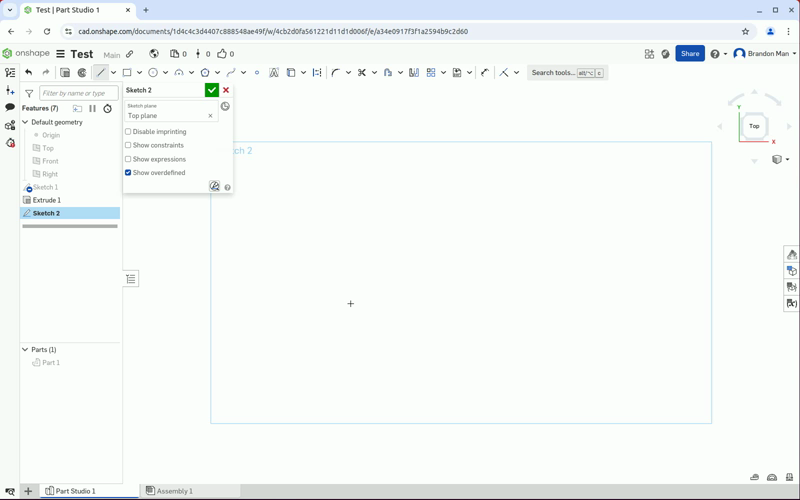
key_up(shift)
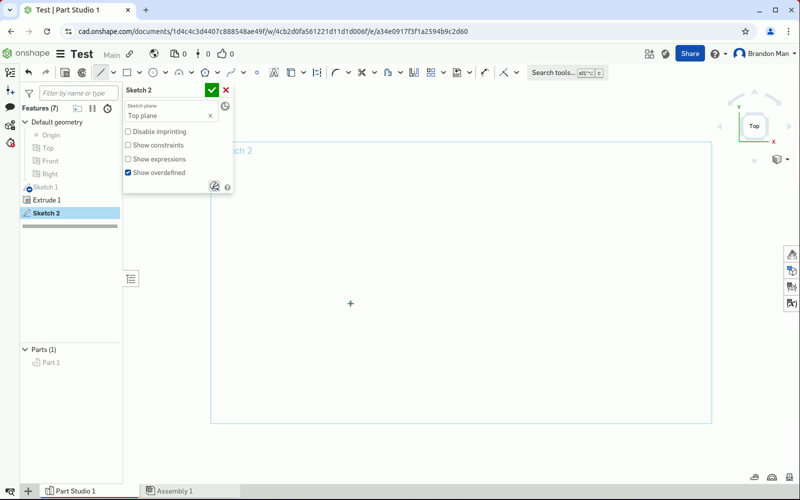
key_down(shift)
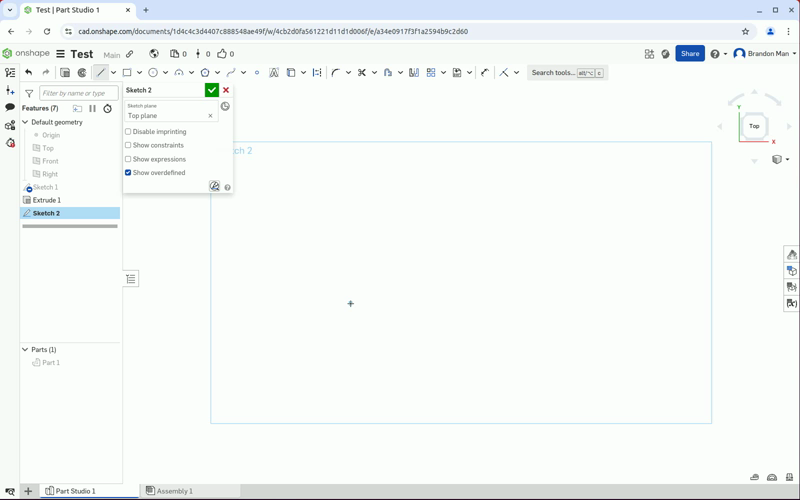
mouse_move(568, 303)
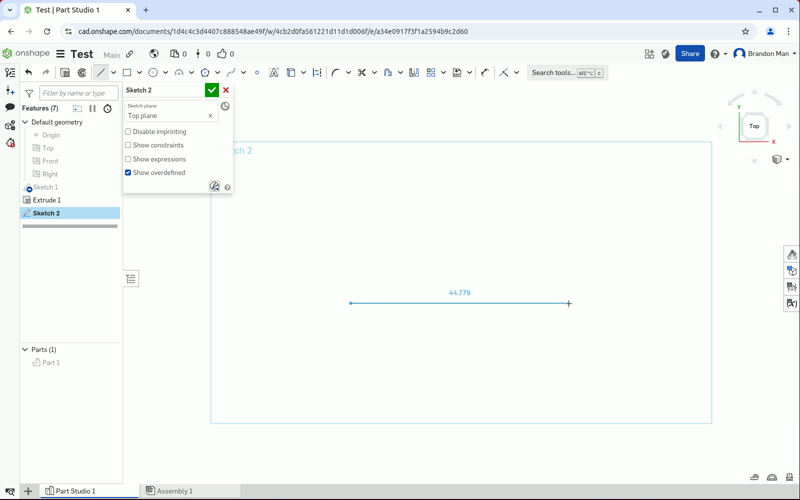
click(568, 303)
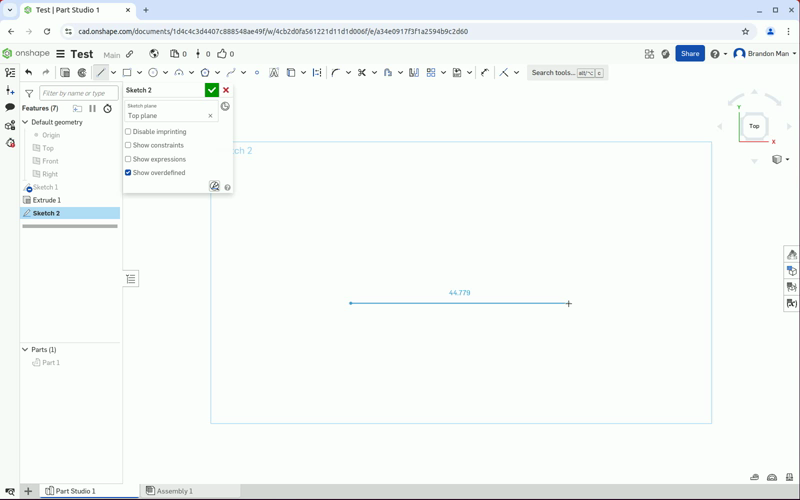
key_up(shift)
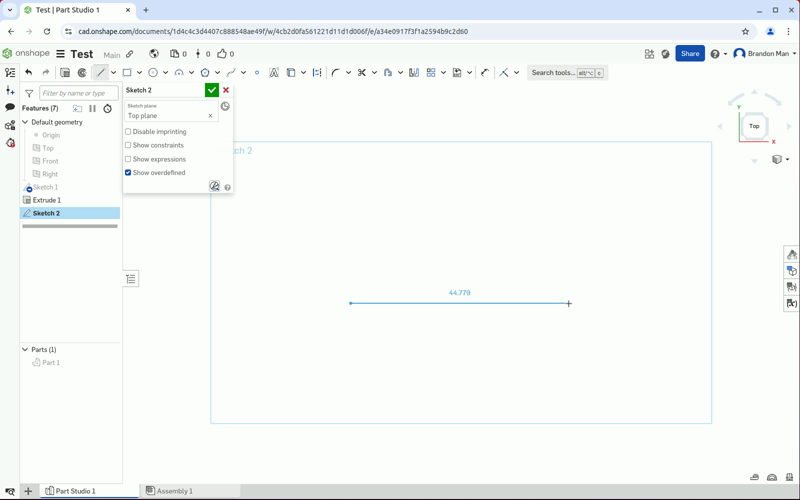
key_down(shift)
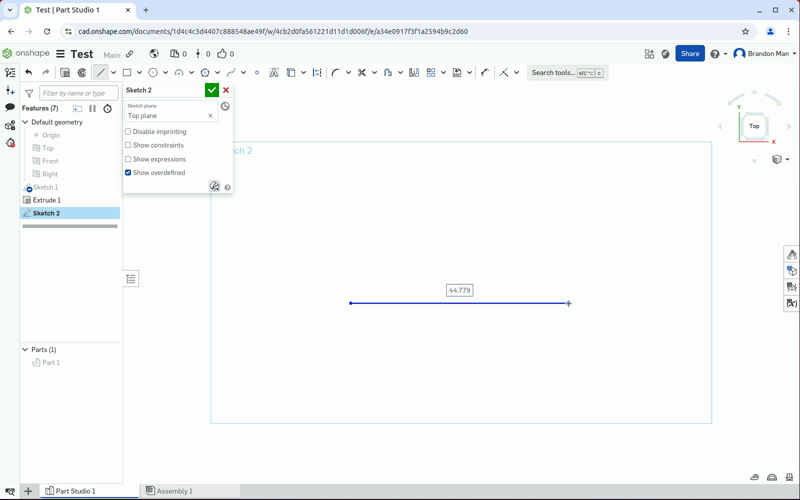
mouse_move(589, 303)
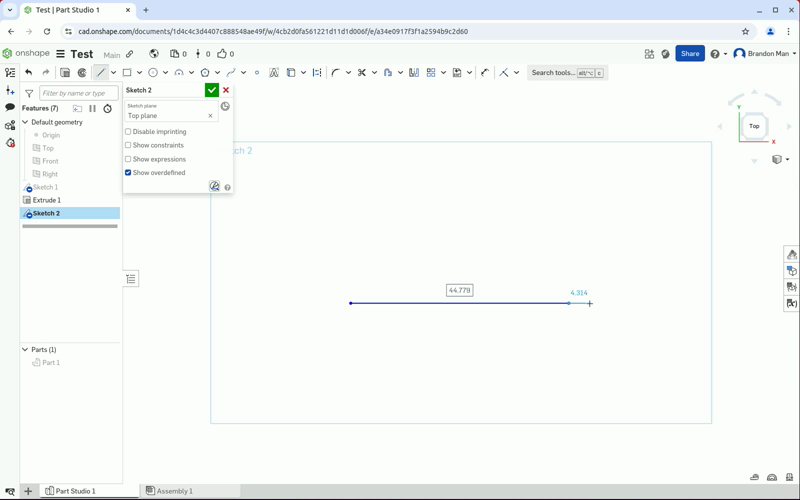
mouse_move(568, 263)
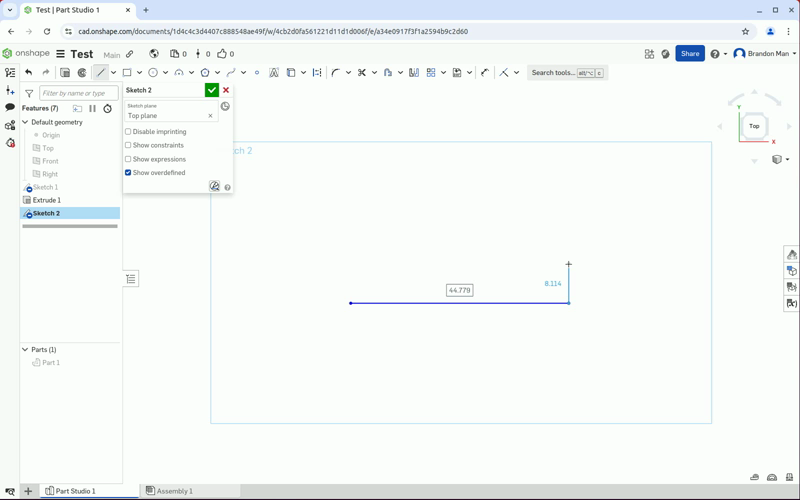
click(568, 263)
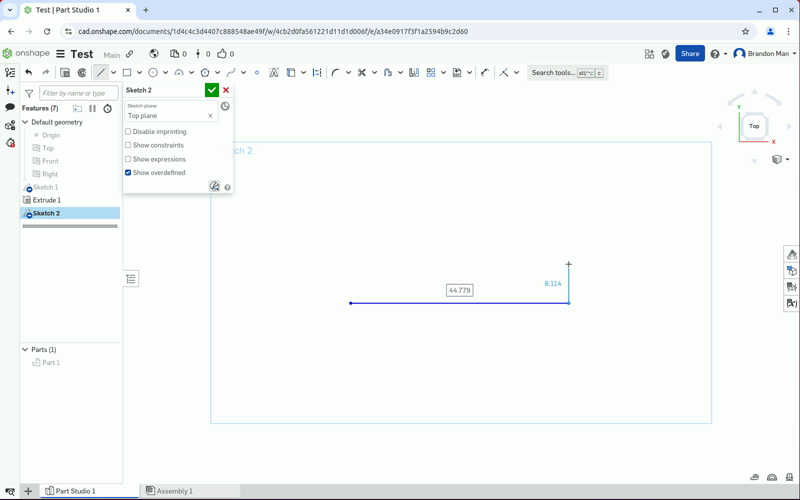
key_up(shift)
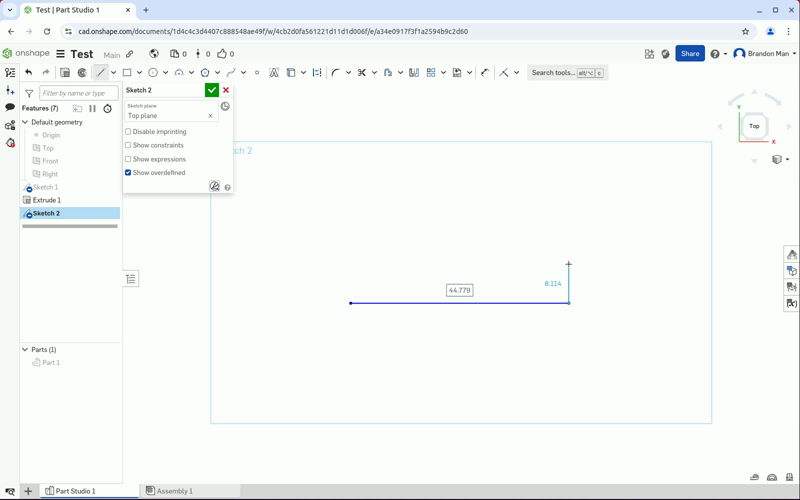
key_down(shift)
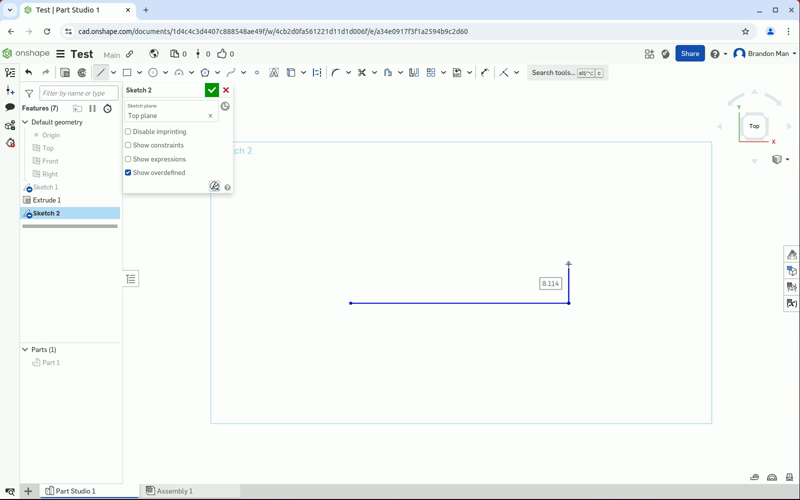
mouse_move(350, 263)
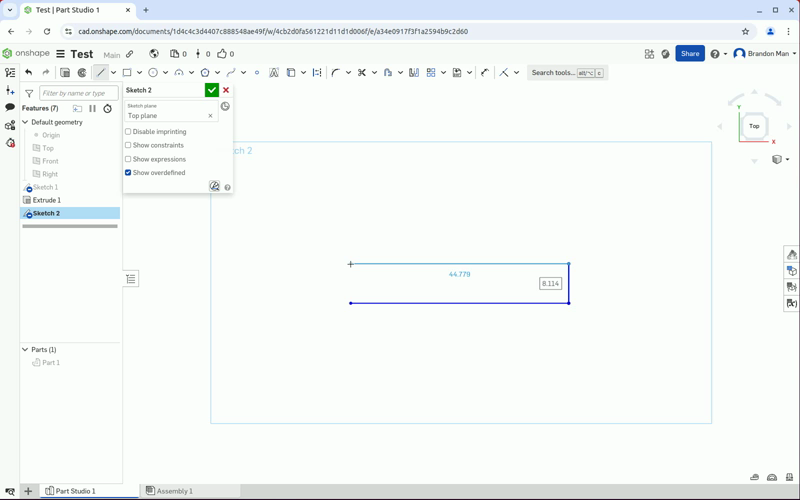
click(350, 263)
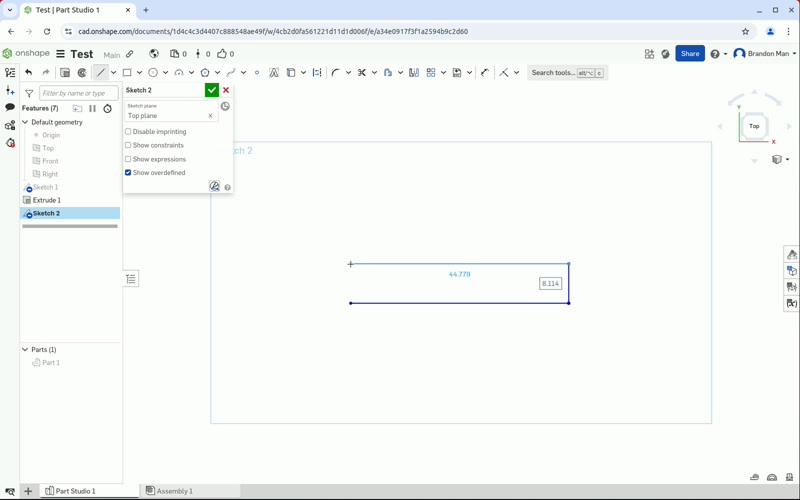
key_up(shift)
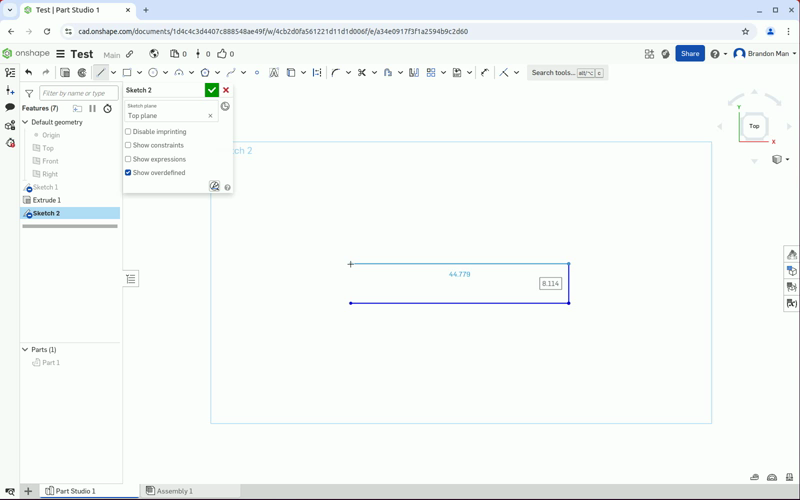
mouse_move(380, 263)
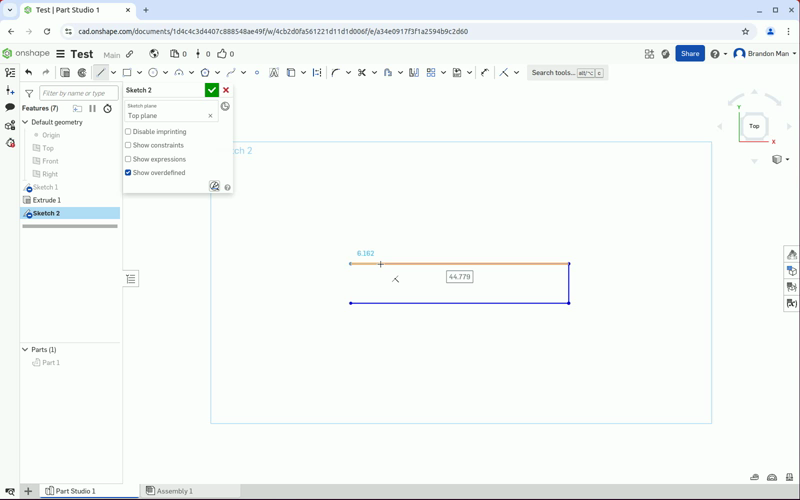
key_down(shift)
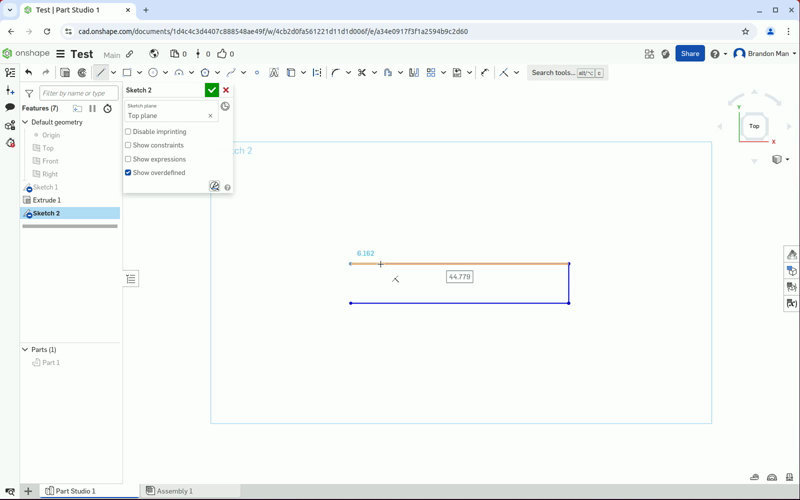
mouse_move(350, 303)
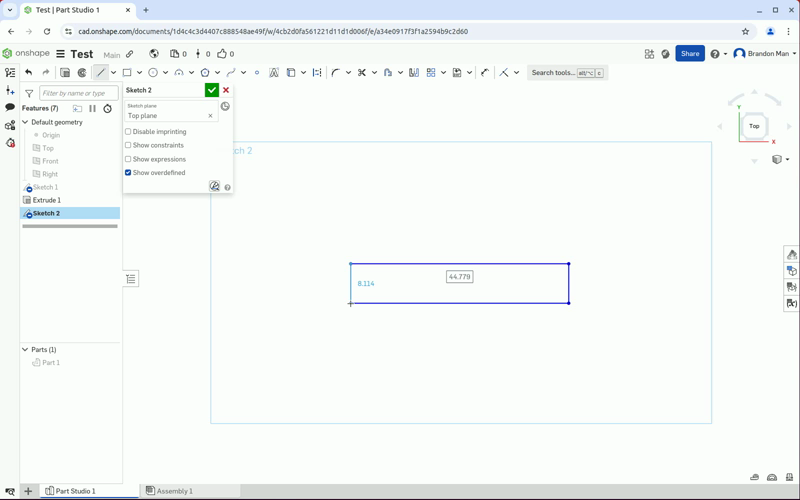
key_up(shift)
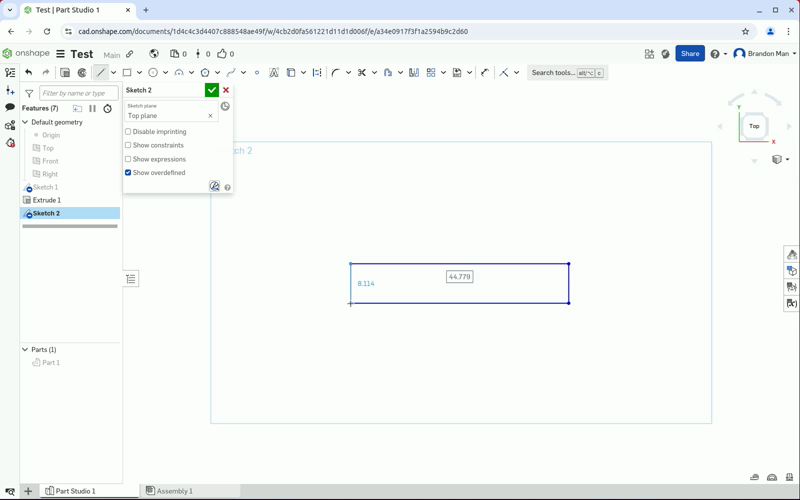
click(350, 303)
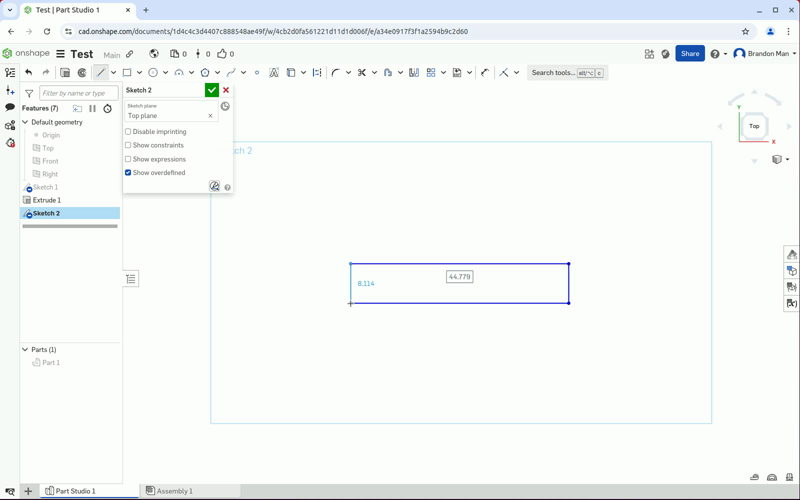
key(esc)
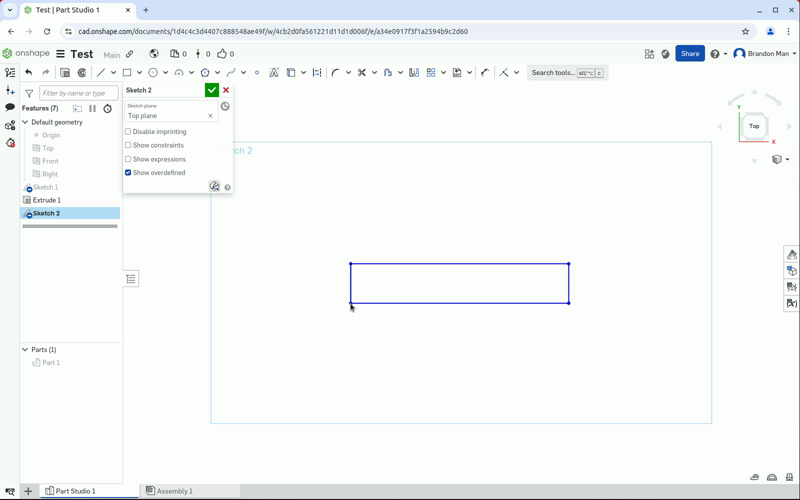
mouse_move(482, 269)
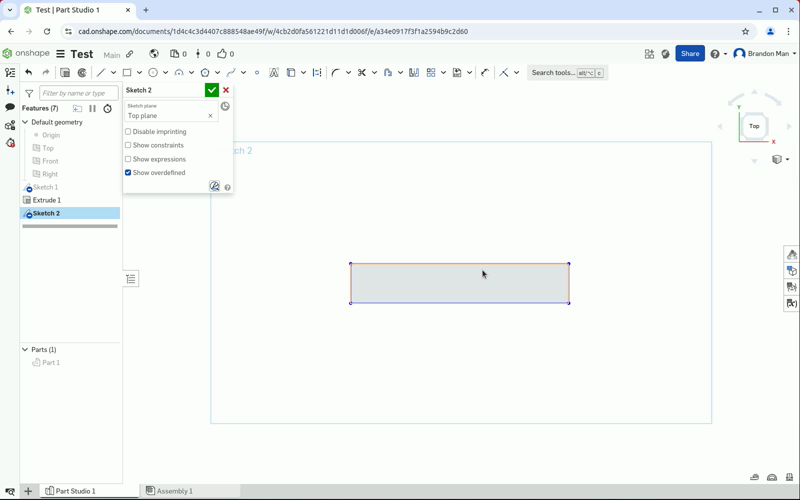
click(482, 269)
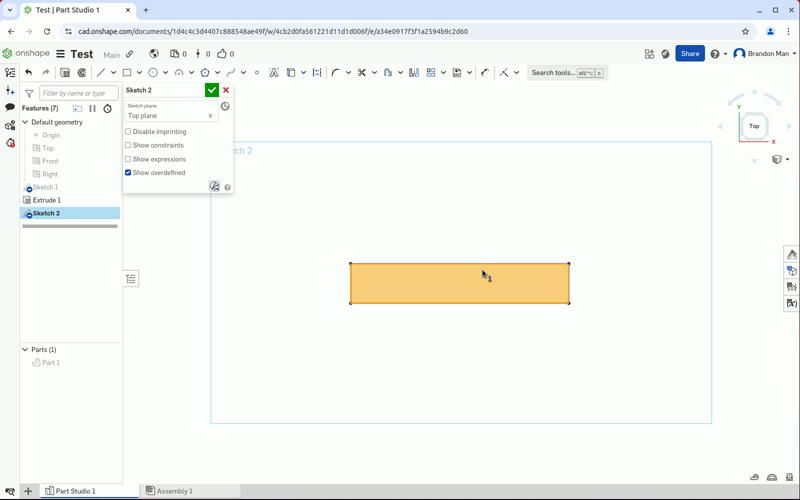
mouse_move(73, 352)
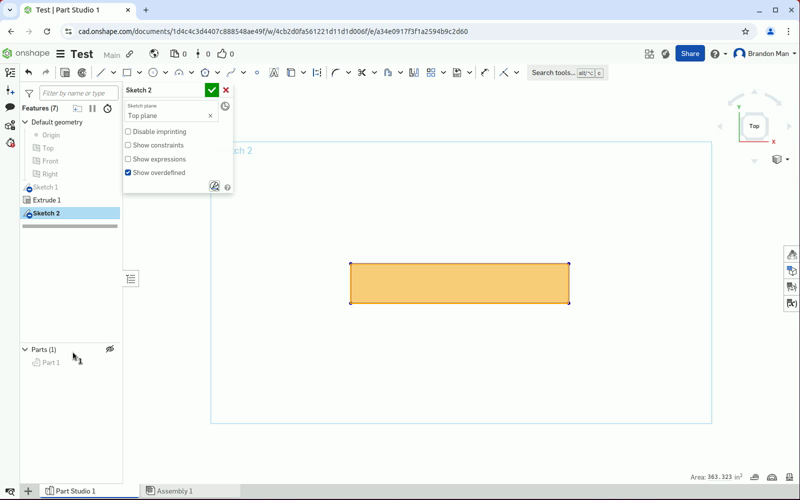
key(shift+y)
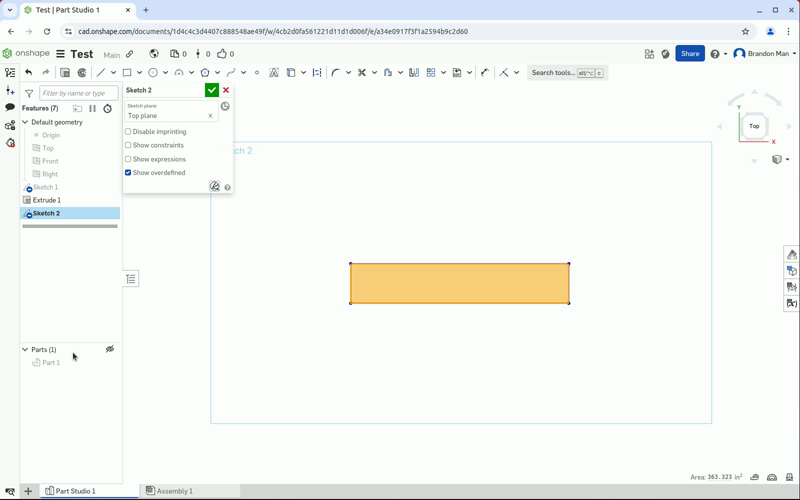
key(shift+e)
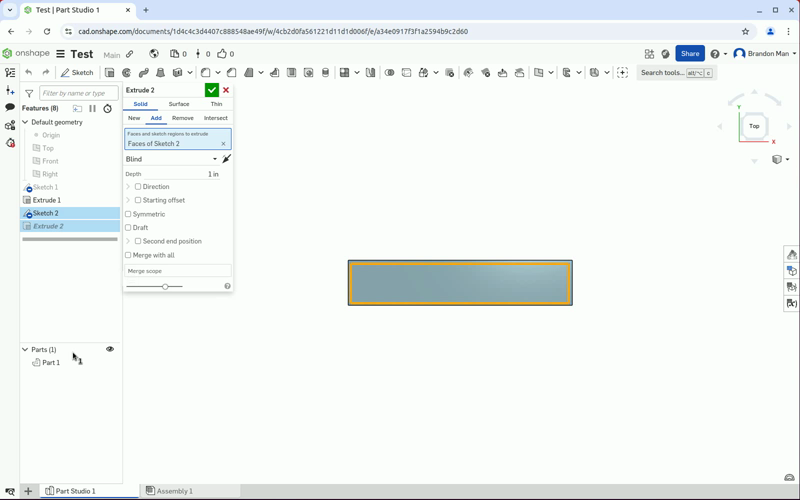
mouse_move(143, 106)
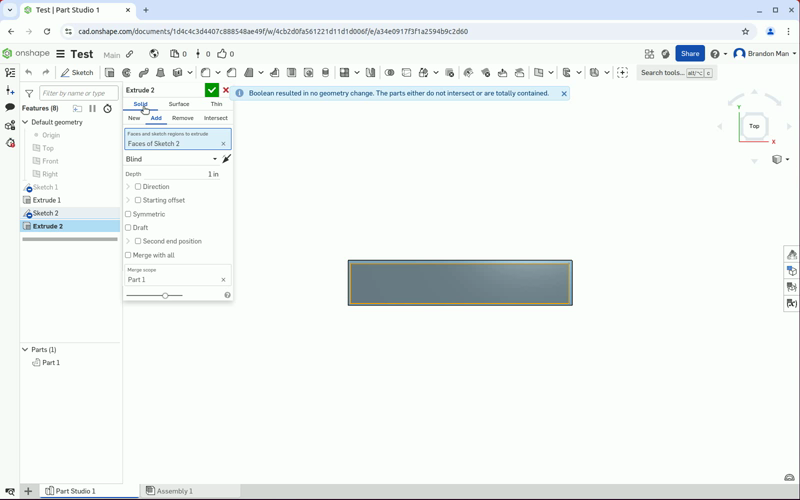
click(143, 106)
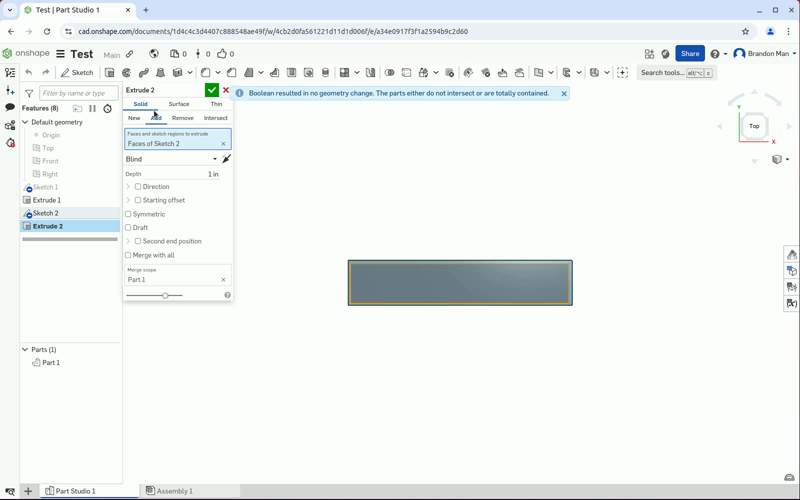
mouse_move(186, 120)
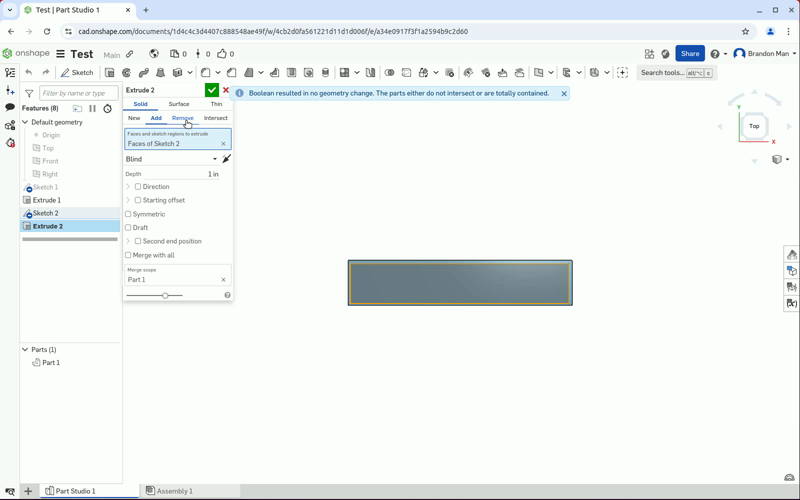
click(186, 120)
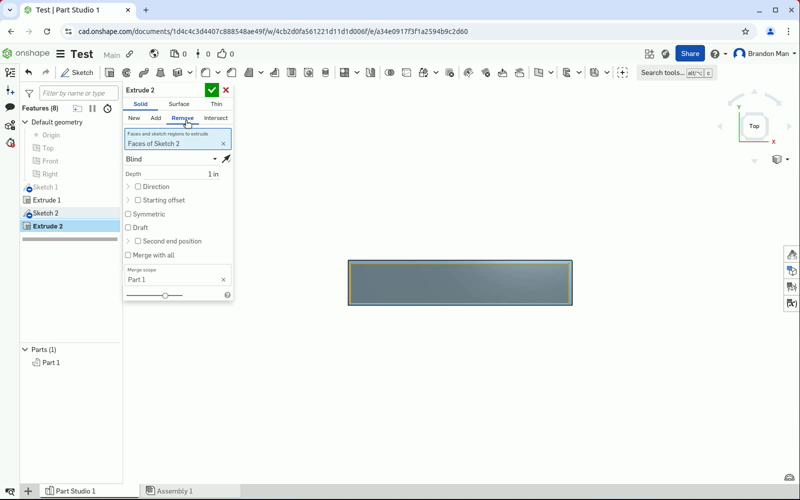
key(tab, 4)
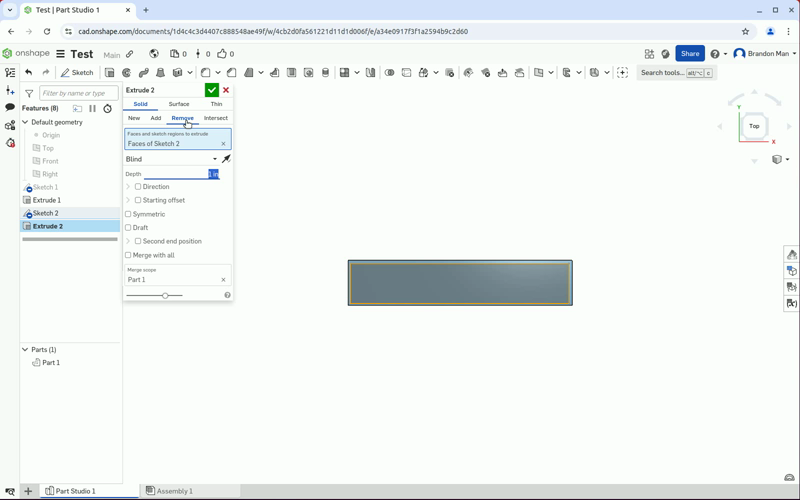
text(-3.37)
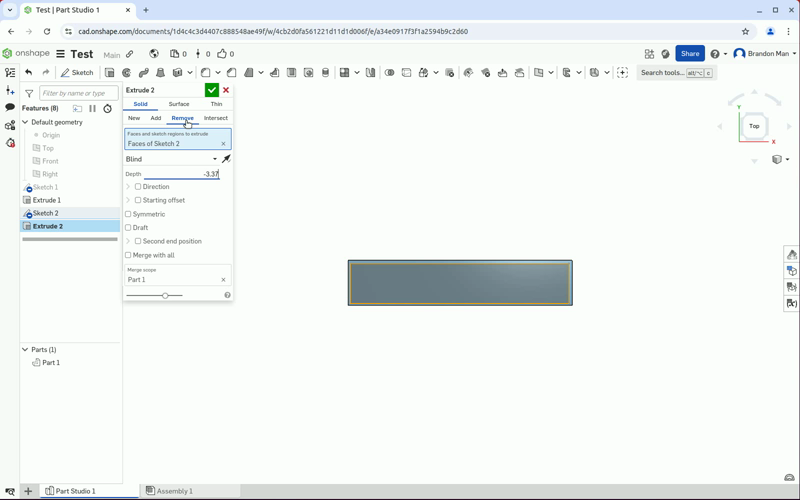
key(tab, 3)
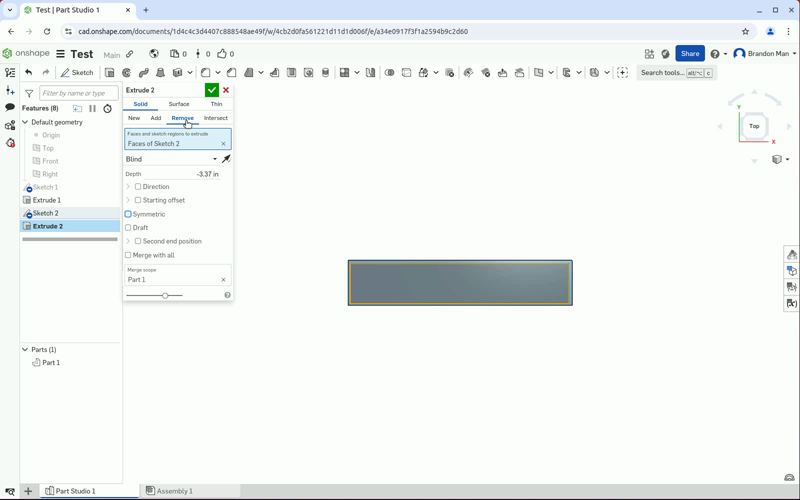
key(space)
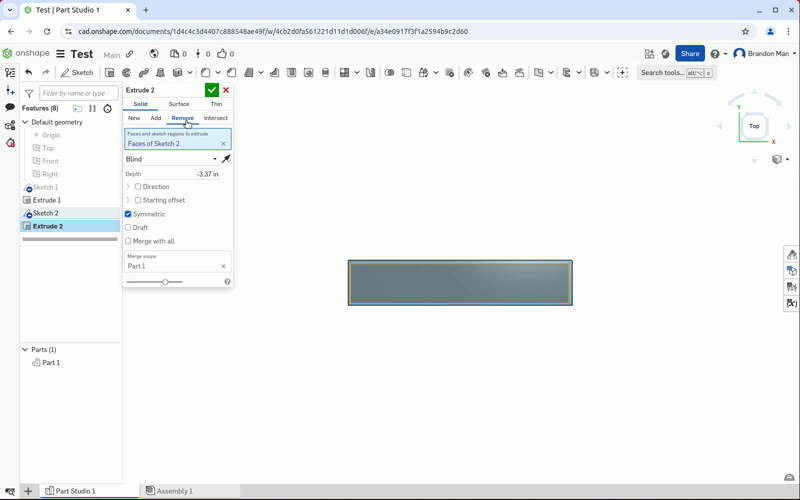
key(tab, 2)
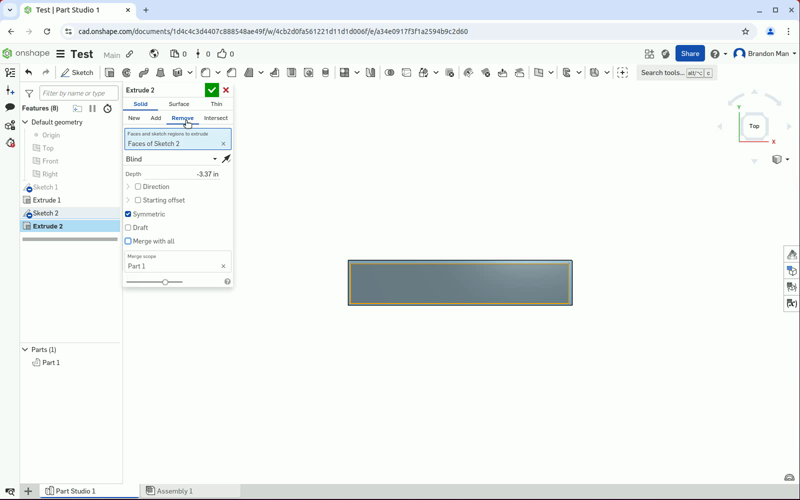
key(space)
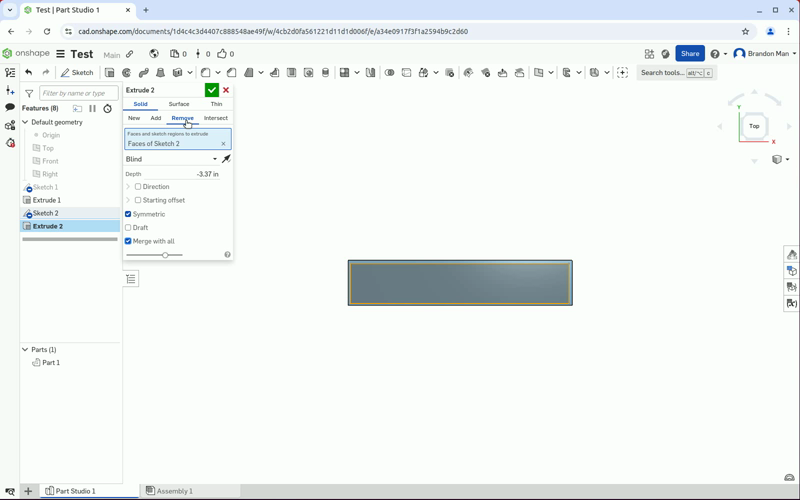
key(enter)
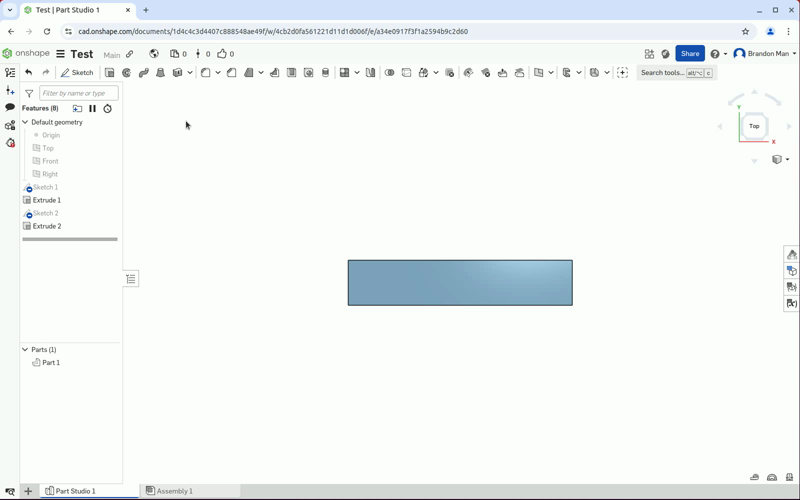
key(shift+h)
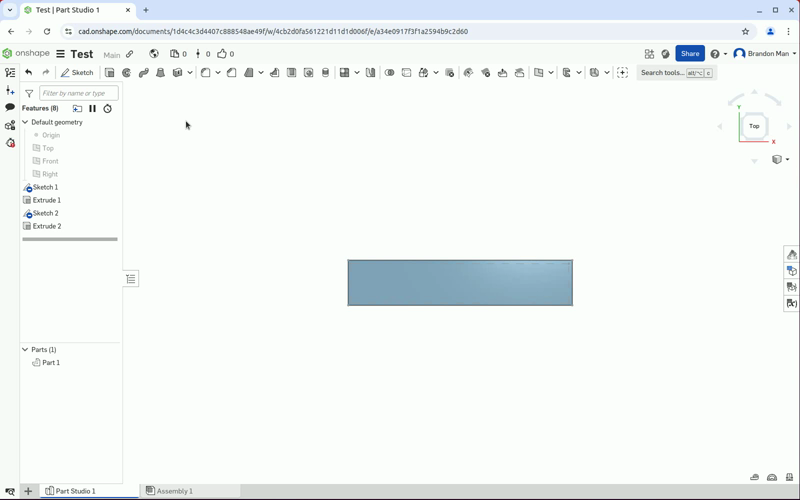
key(shift+h)
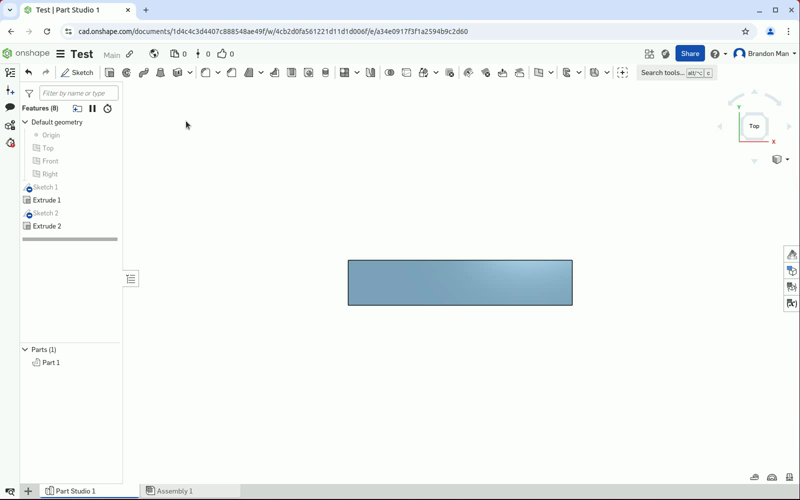
mouse_move(73, 189)
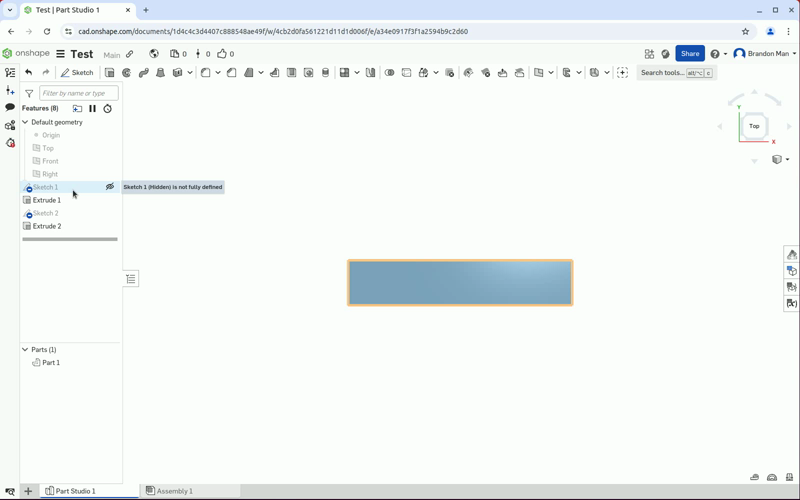
click(73, 189)
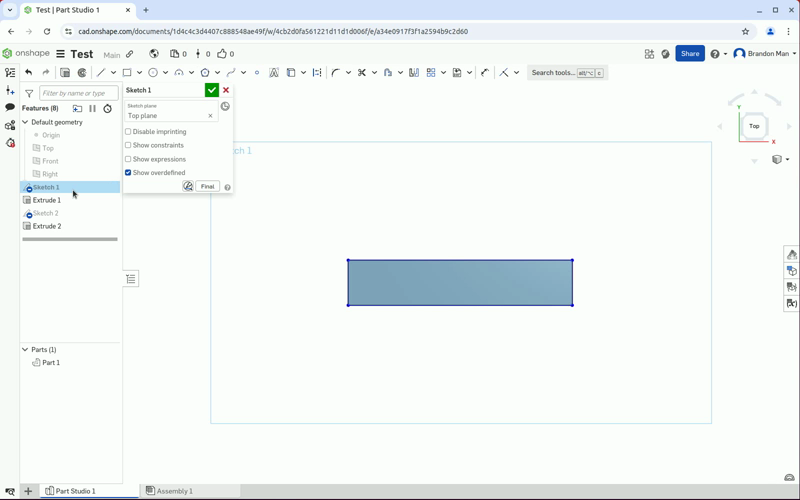
mouse_move(229, 92)
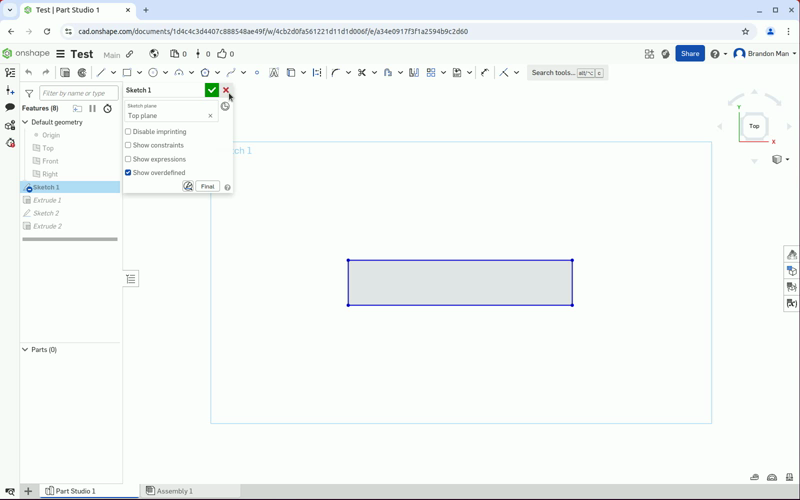
click(229, 92)
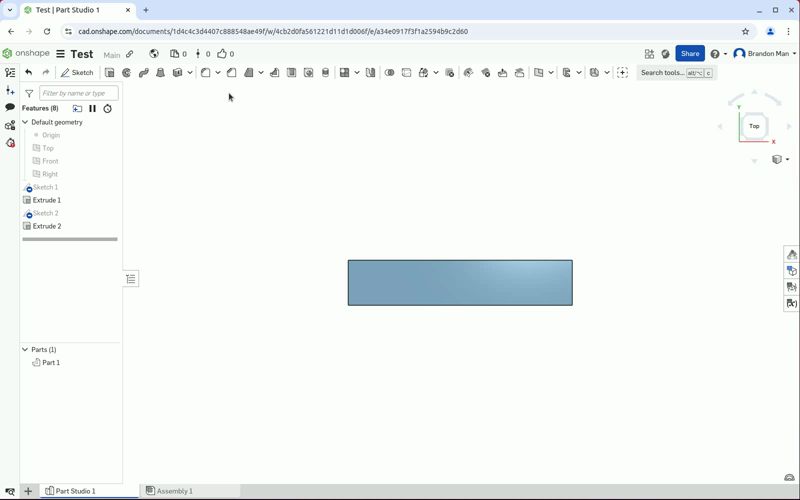
mouse_move(541, 75)
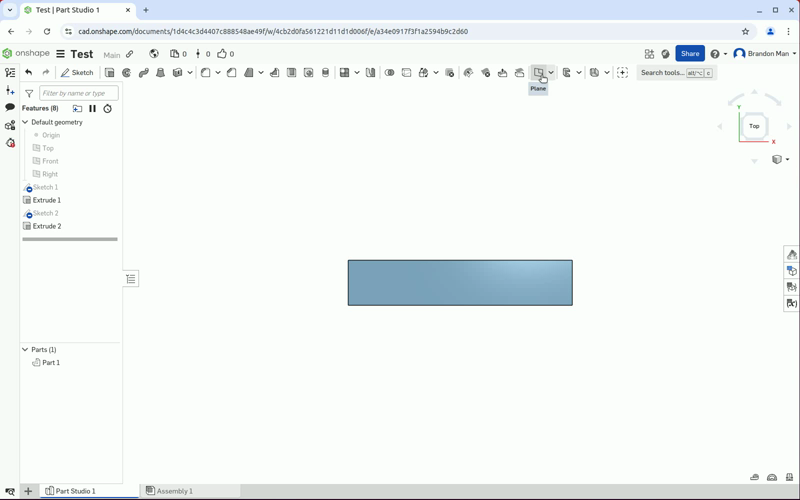
click(541, 75)
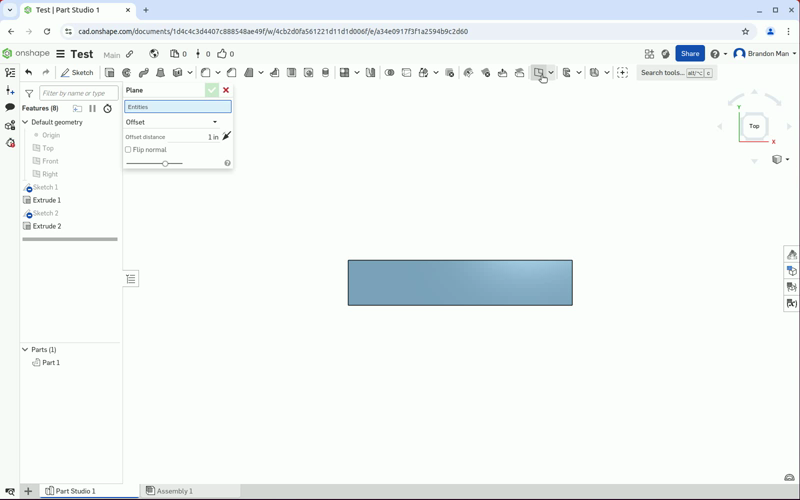
mouse_move(73, 150)
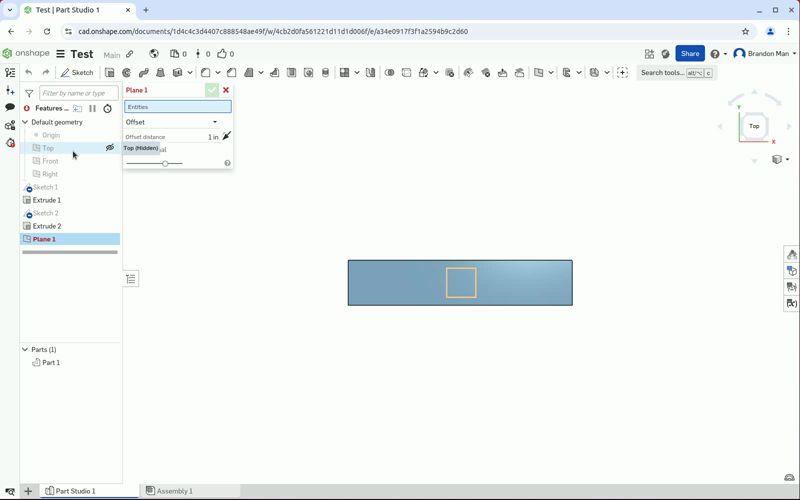
click(73, 150)
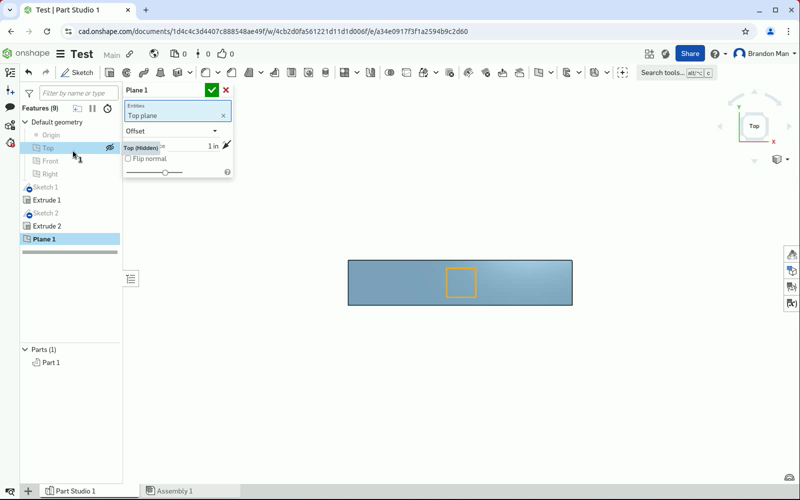
key(tab, 2)
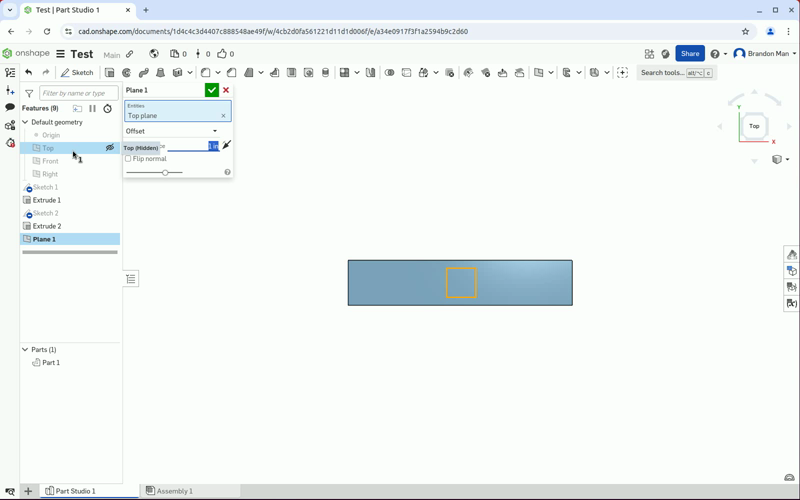
text(2.403)
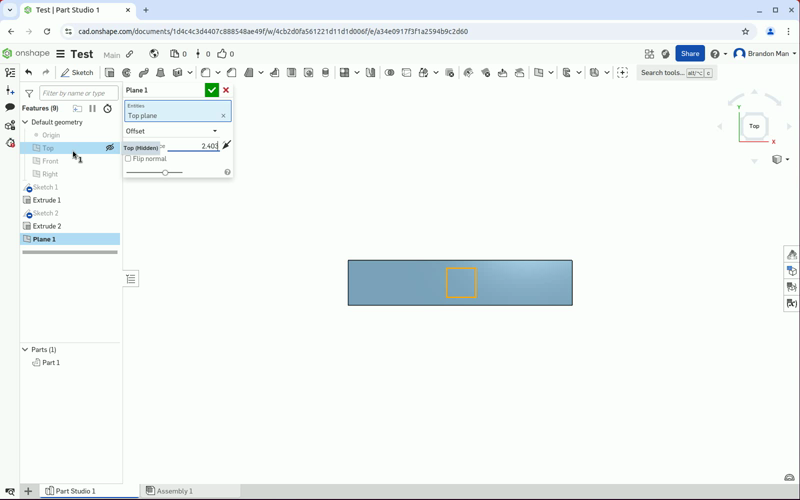
key(enter, 2)
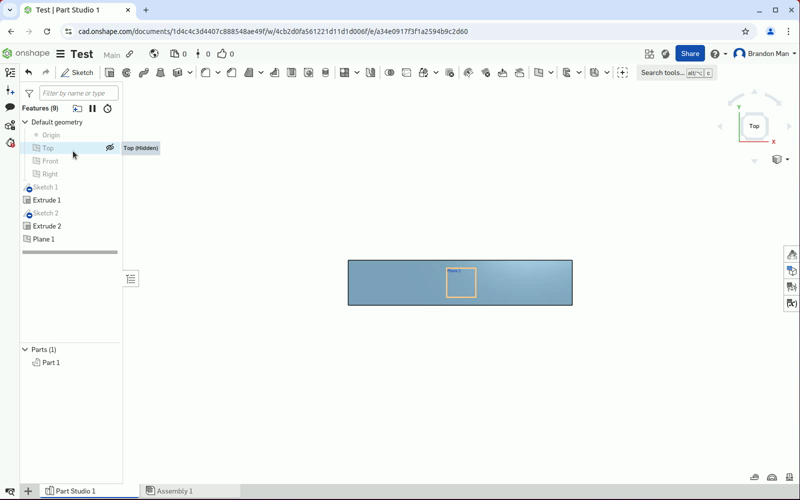
key(shift+s)
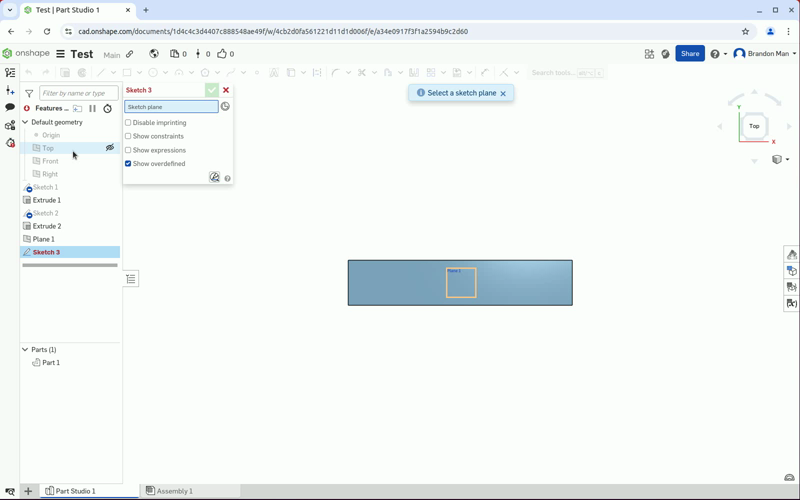
mouse_move(73, 241)
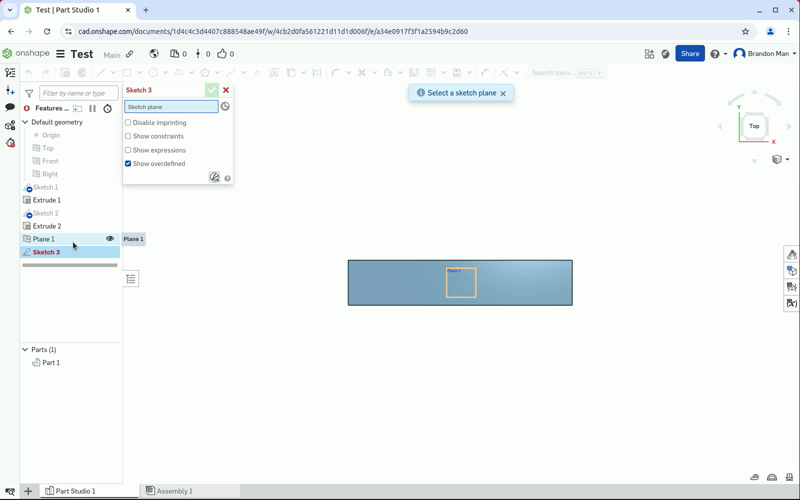
click(73, 241)
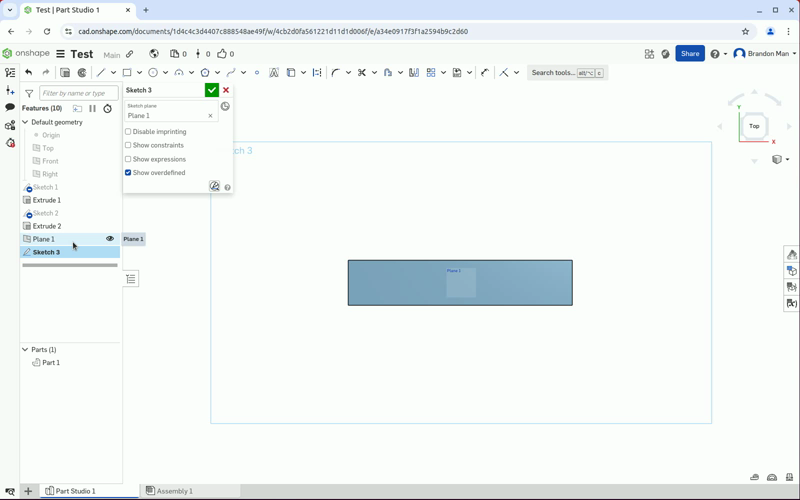
mouse_move(73, 352)
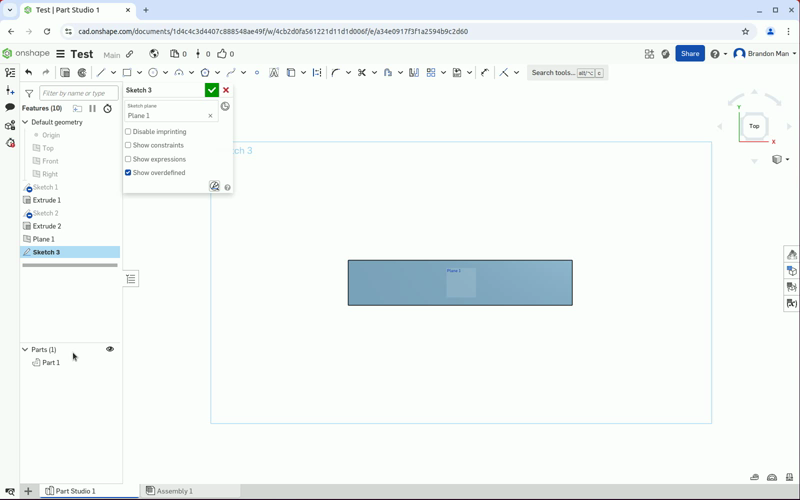
key(y)
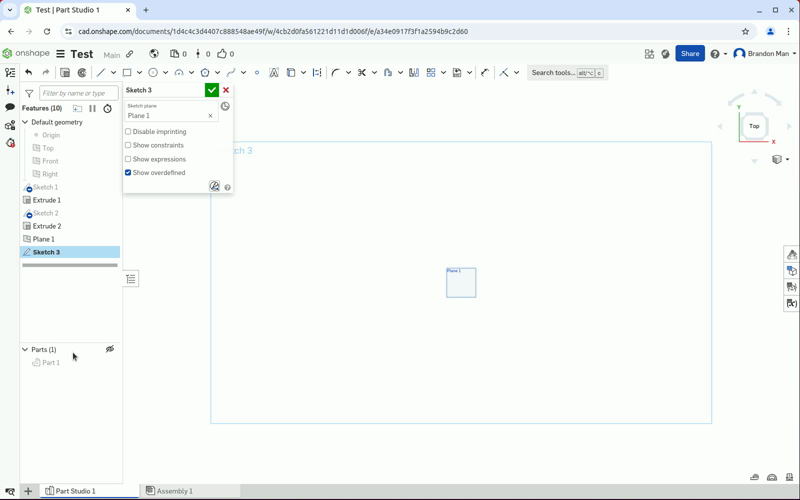
key(l)
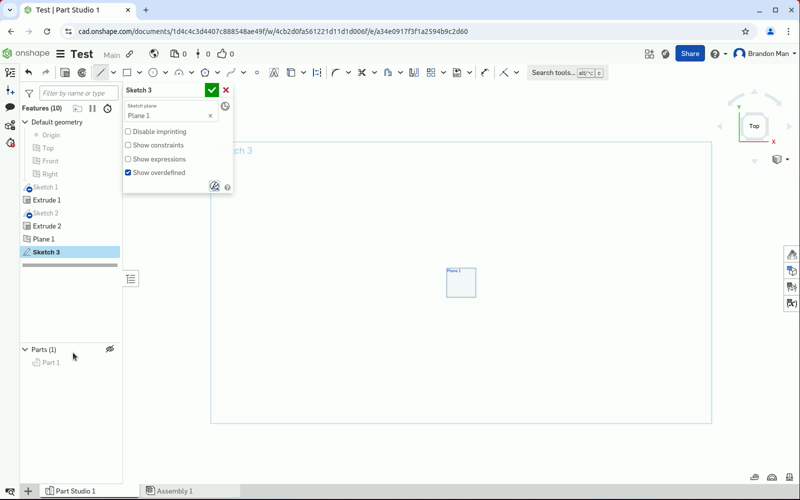
key_down(shift)
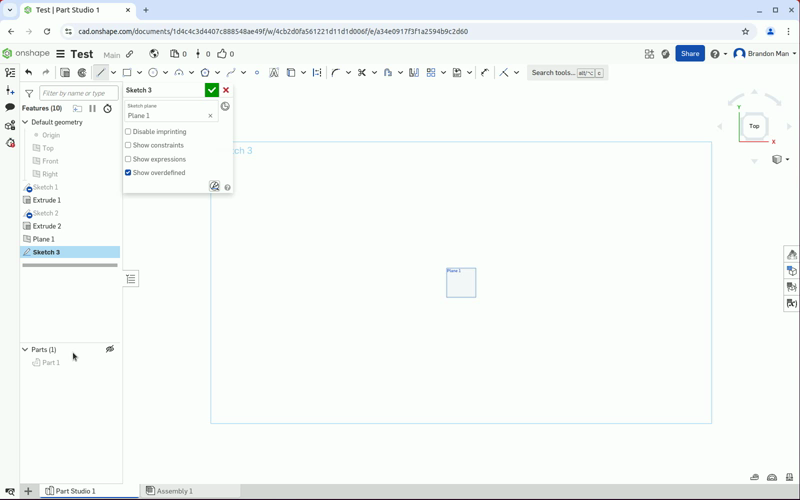
mouse_move(352, 305)
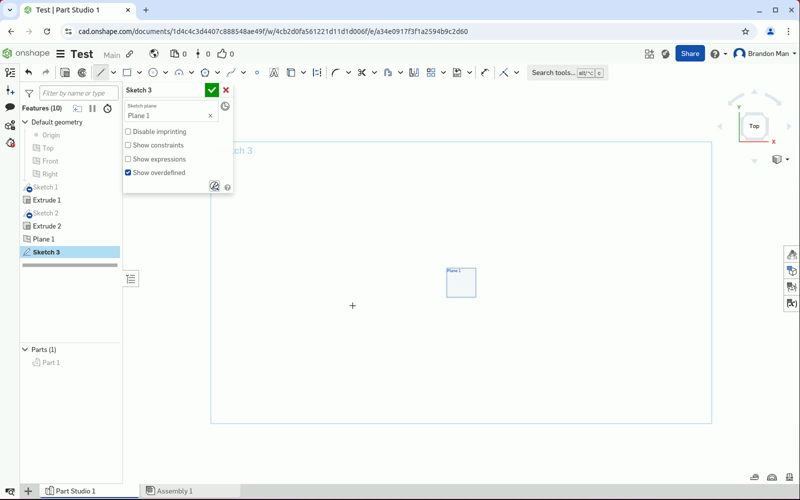
click(352, 305)
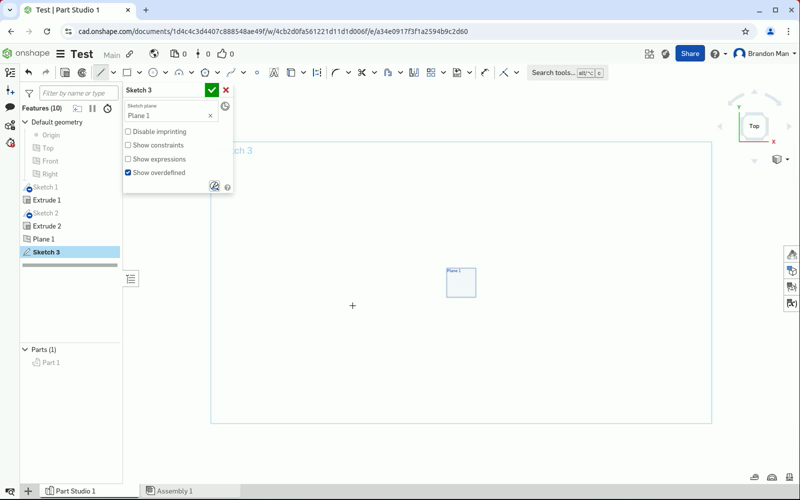
key_up(shift)
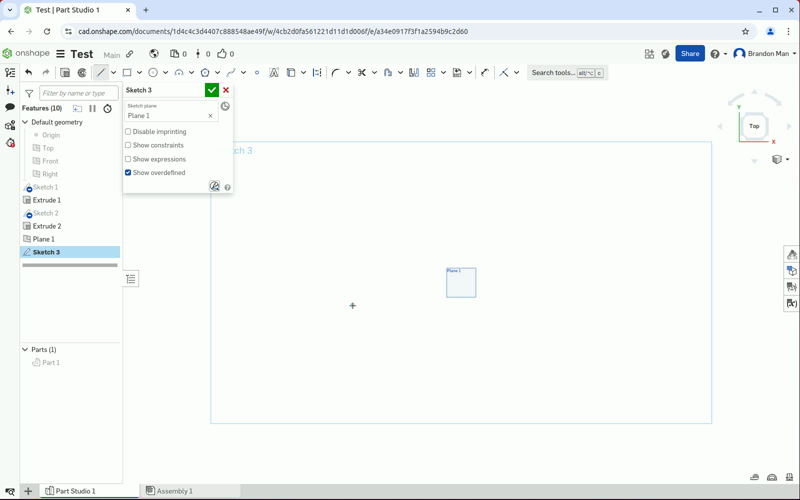
key_down(shift)
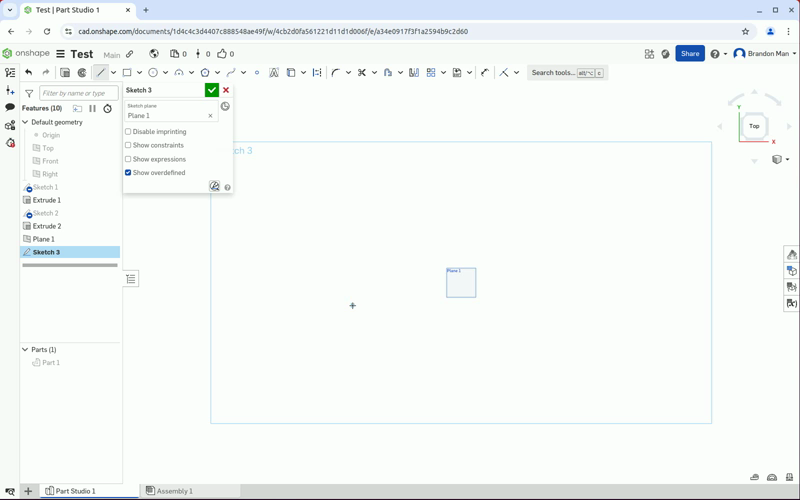
mouse_move(568, 305)
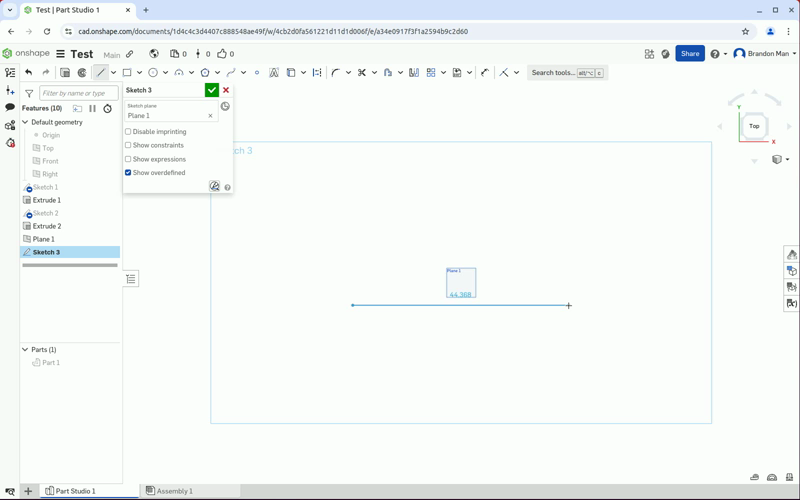
click(568, 305)
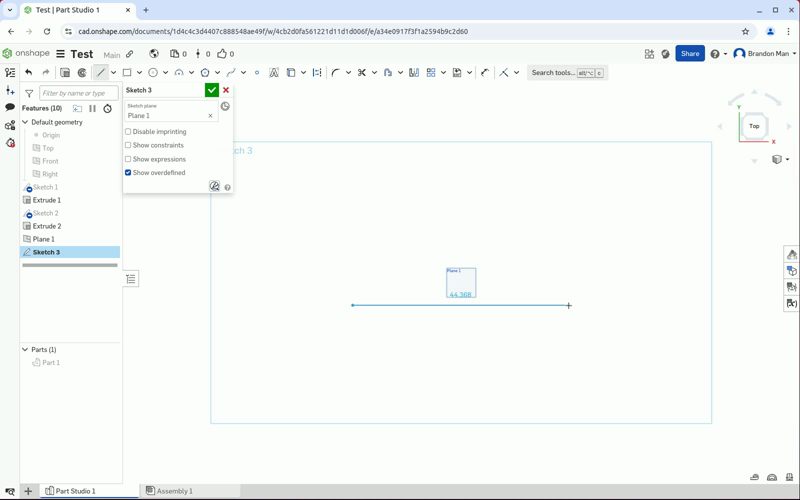
key_up(shift)
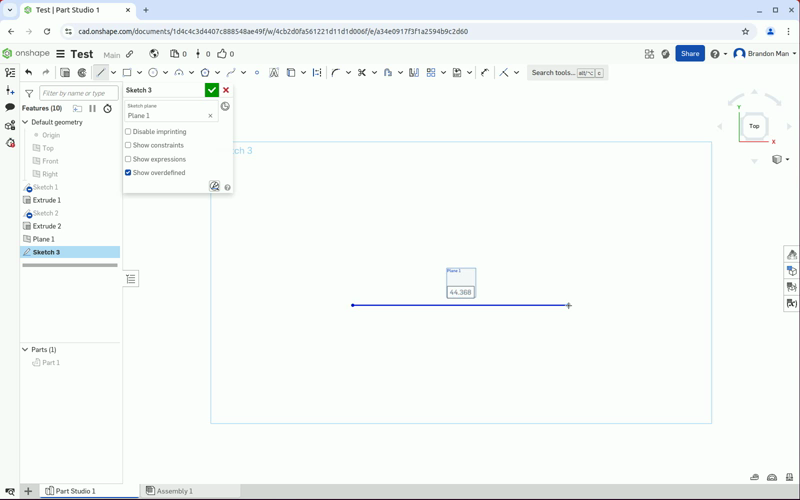
key_down(shift)
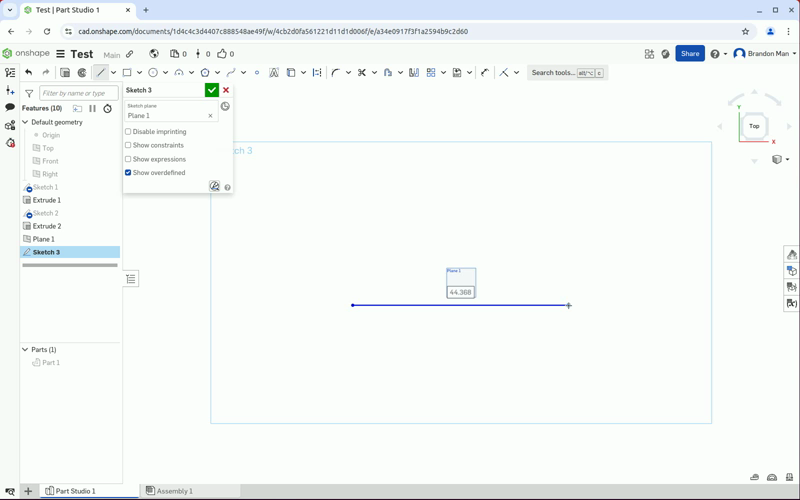
mouse_move(589, 305)
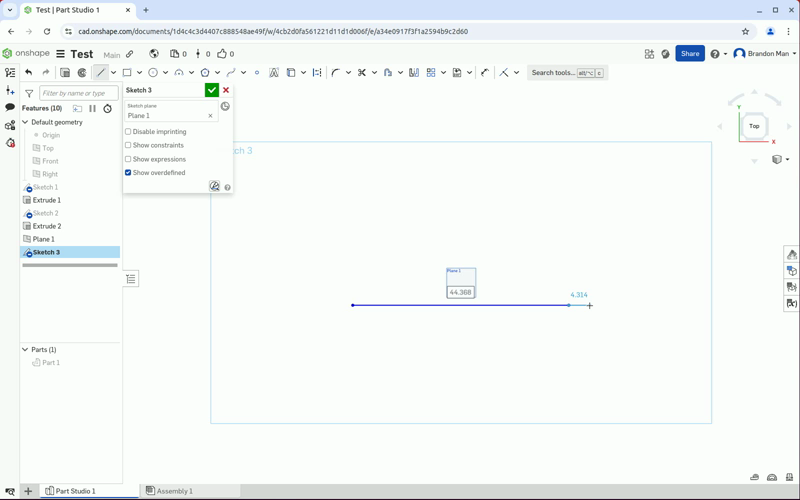
mouse_move(568, 266)
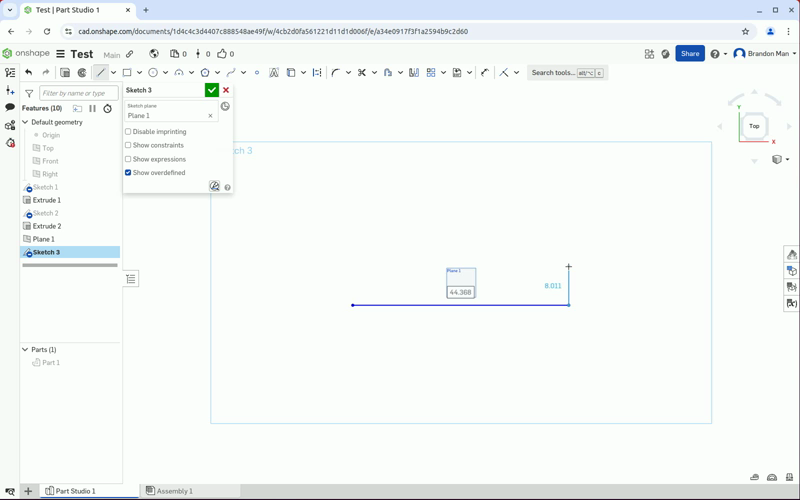
click(568, 266)
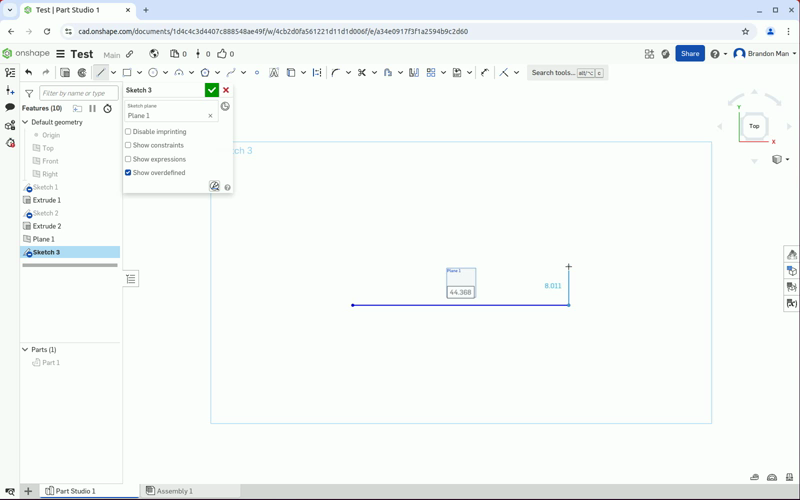
key_up(shift)
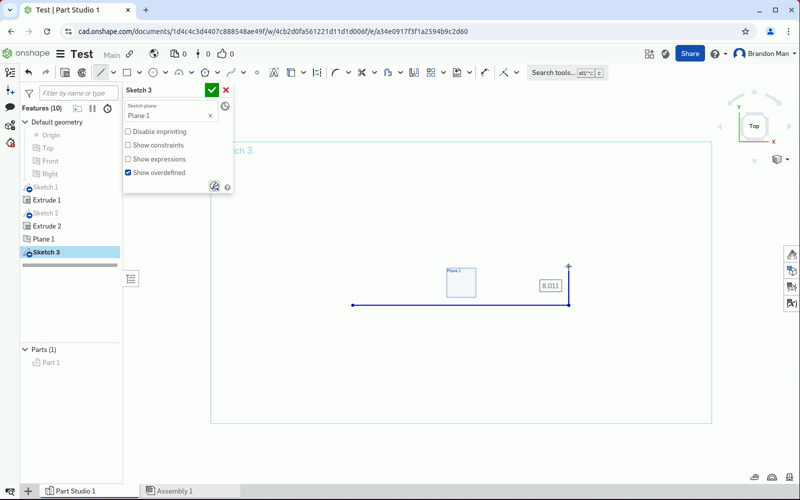
key_down(shift)
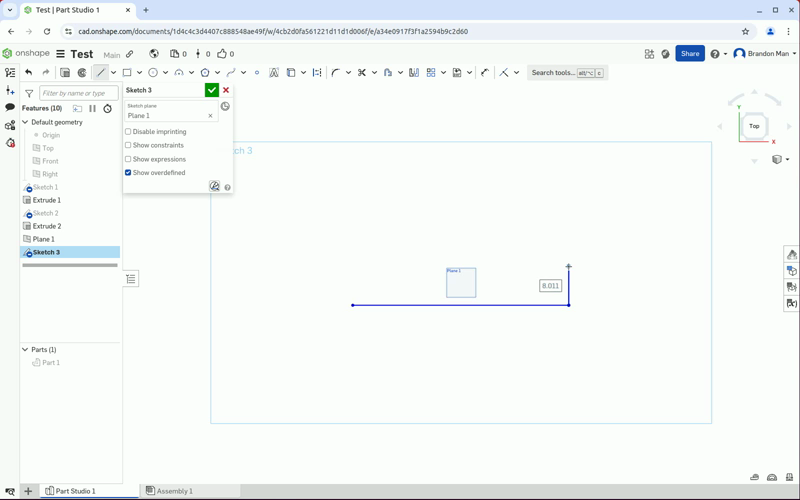
mouse_move(352, 266)
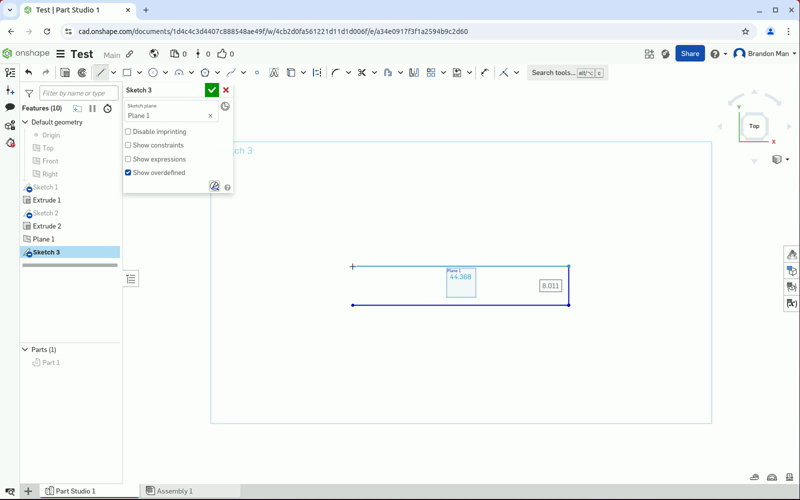
click(352, 266)
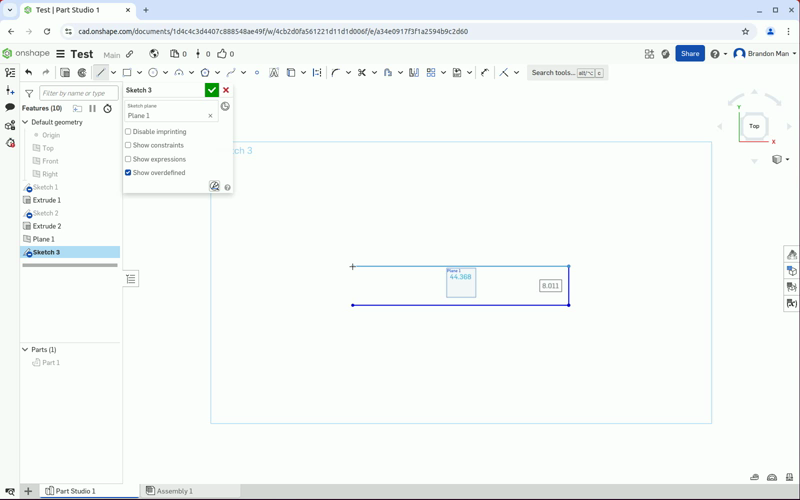
key_up(shift)
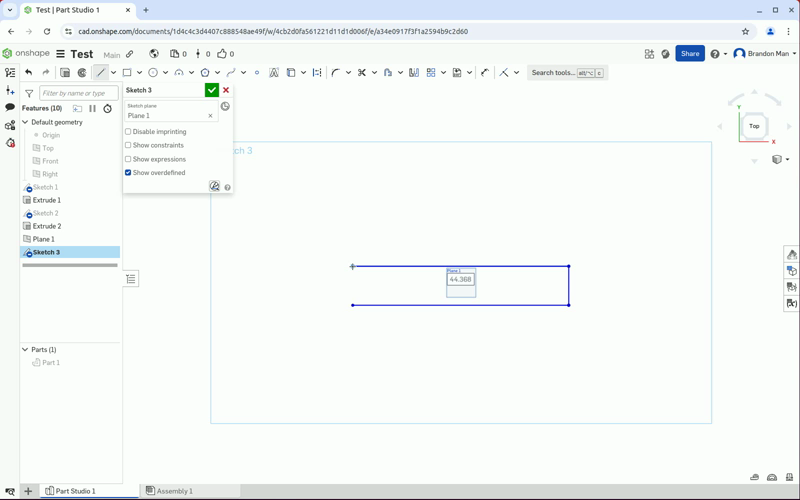
mouse_move(382, 266)
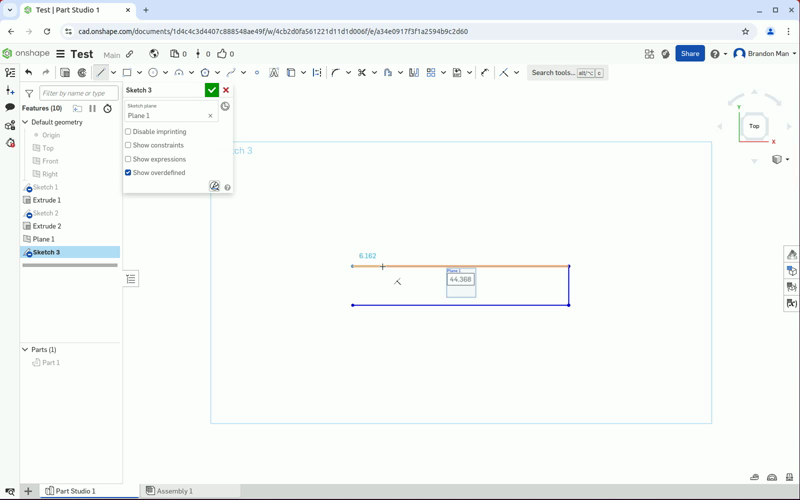
key_down(shift)
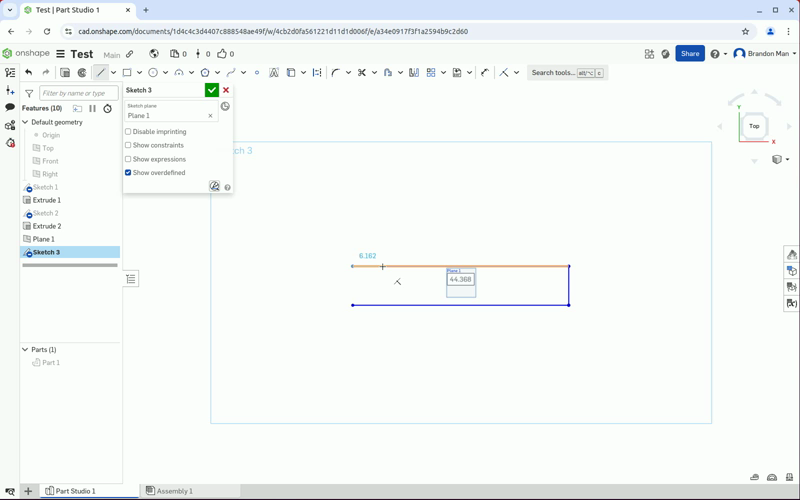
mouse_move(352, 305)
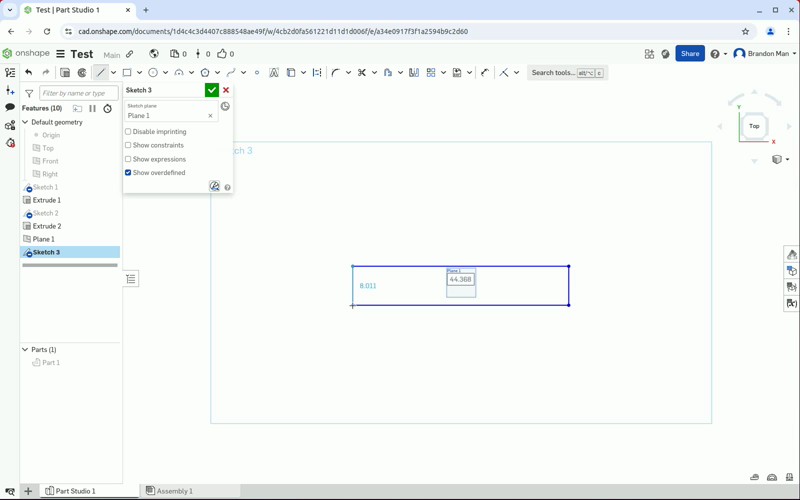
key_up(shift)
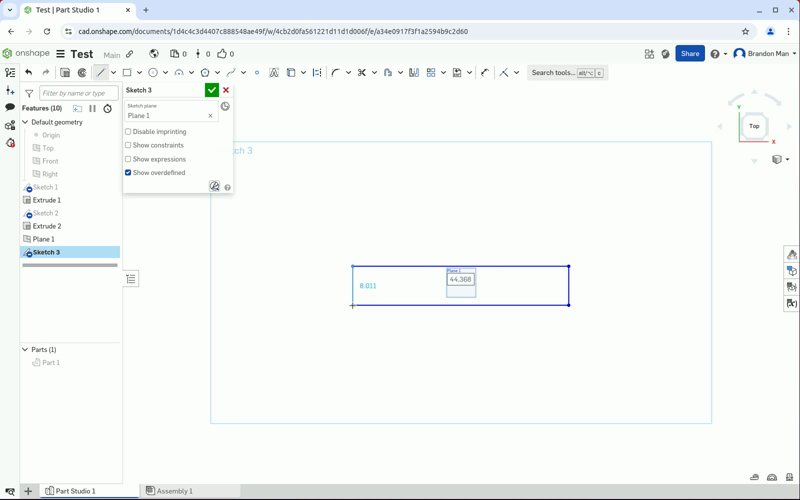
click(352, 305)
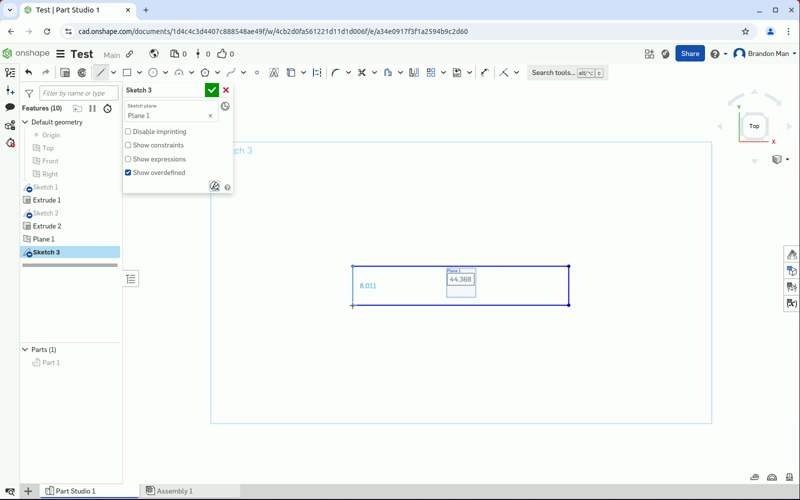
key(esc)
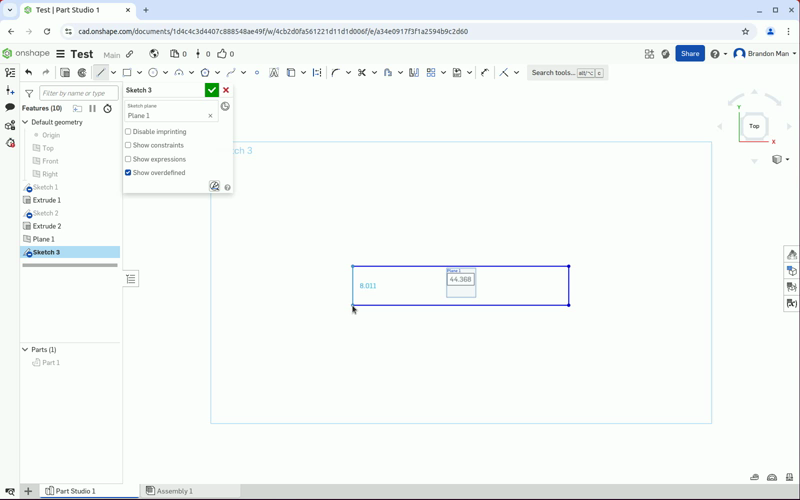
mouse_move(373, 296)
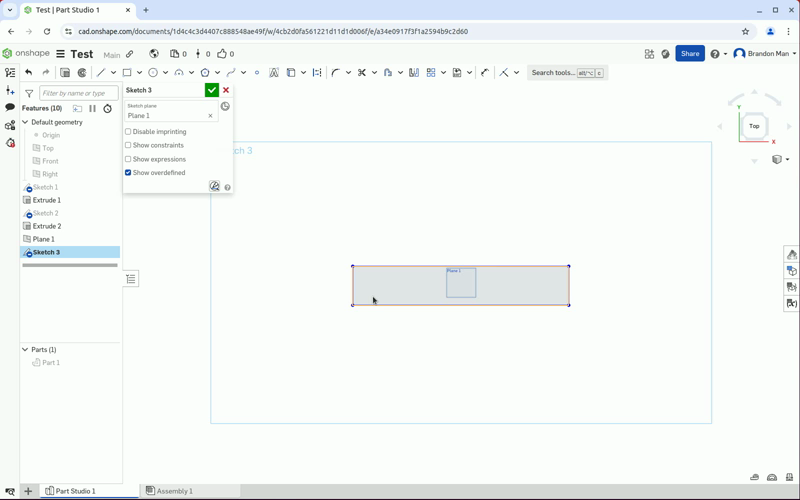
click(373, 296)
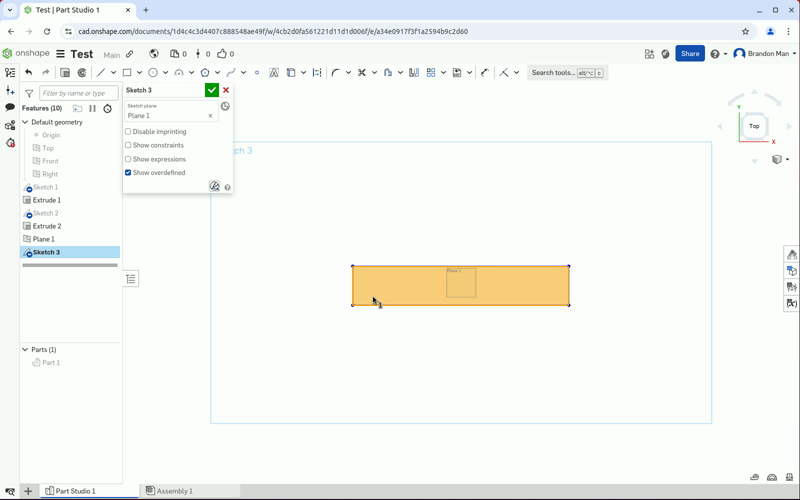
mouse_move(73, 352)
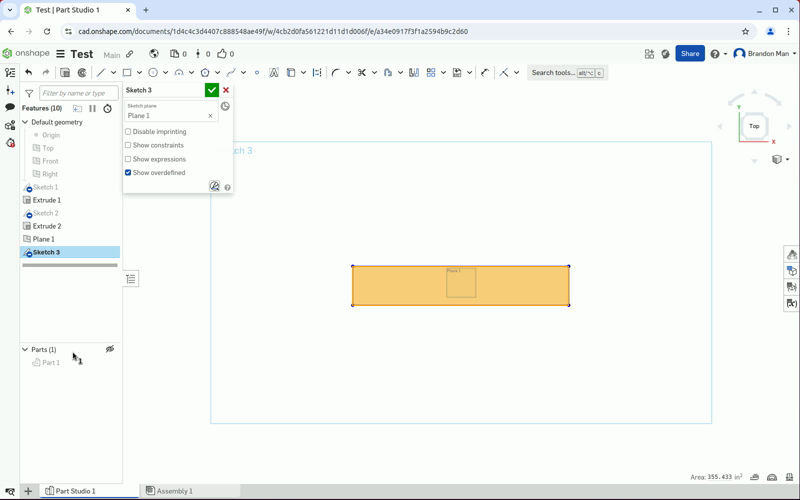
key(shift+y)
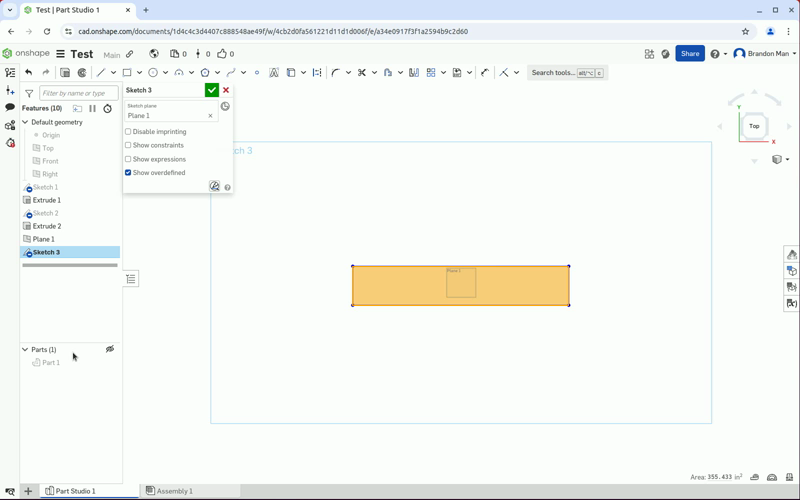
key(shift+e)
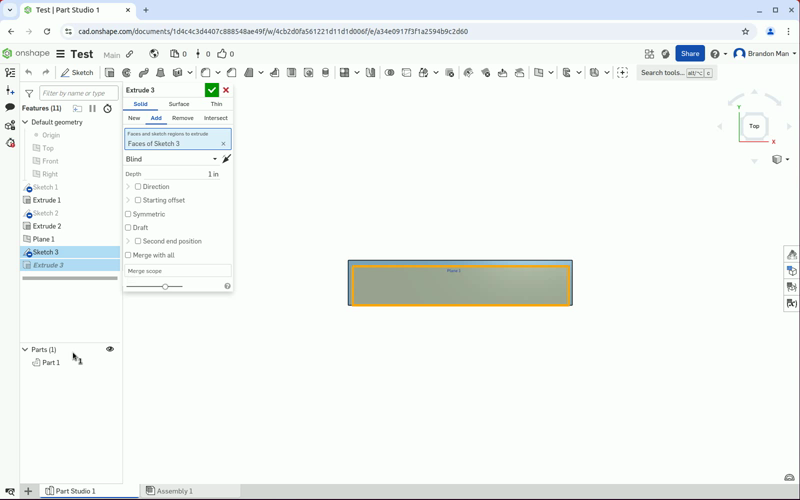
mouse_move(143, 106)
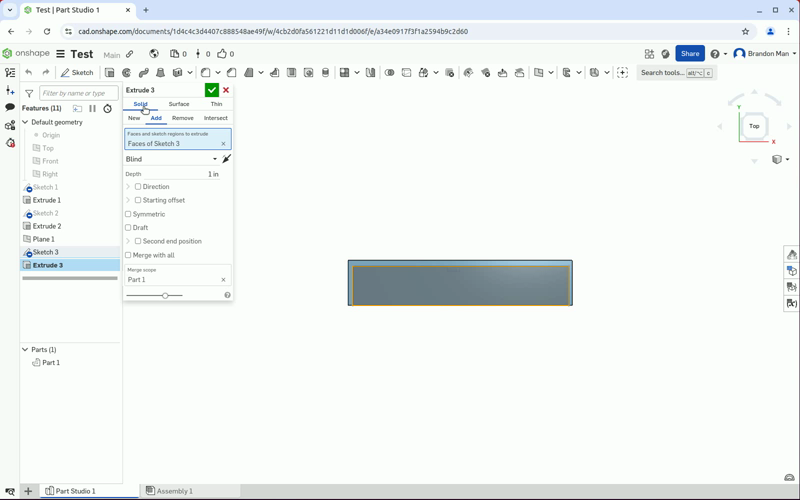
click(143, 106)
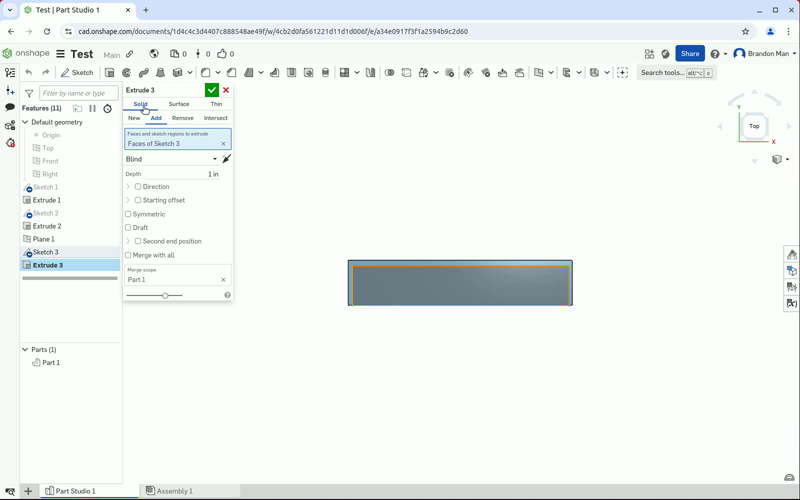
mouse_move(186, 120)
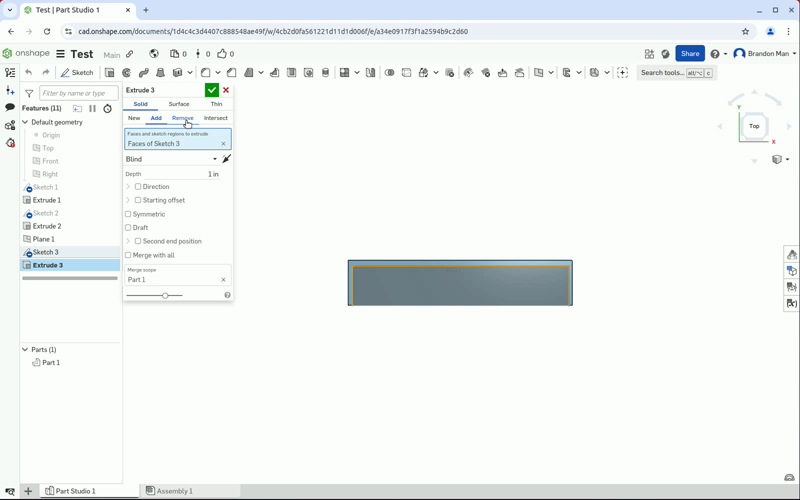
click(186, 120)
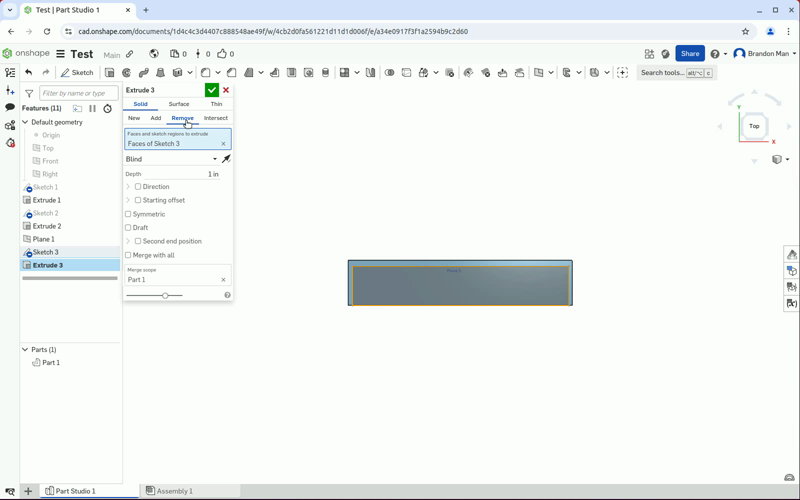
key(tab, 4)
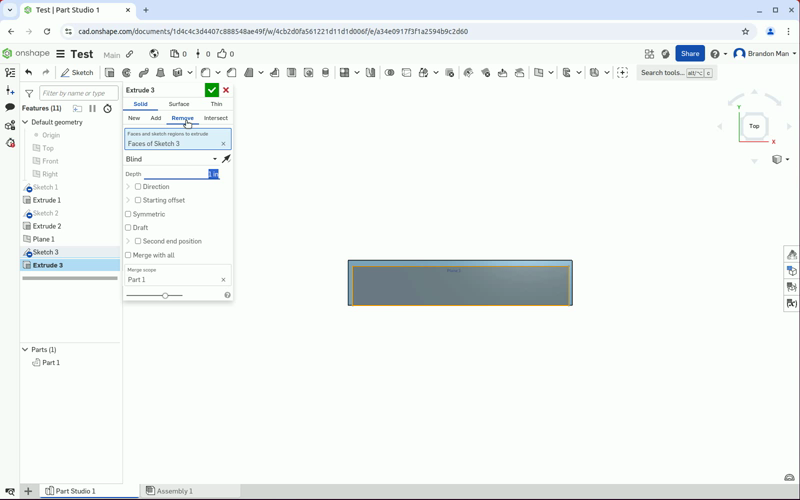
text(3.37)
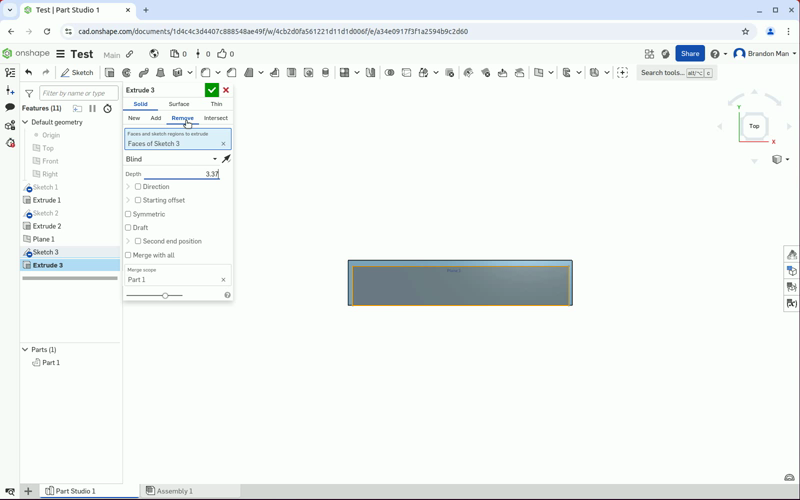
key(tab, 6)
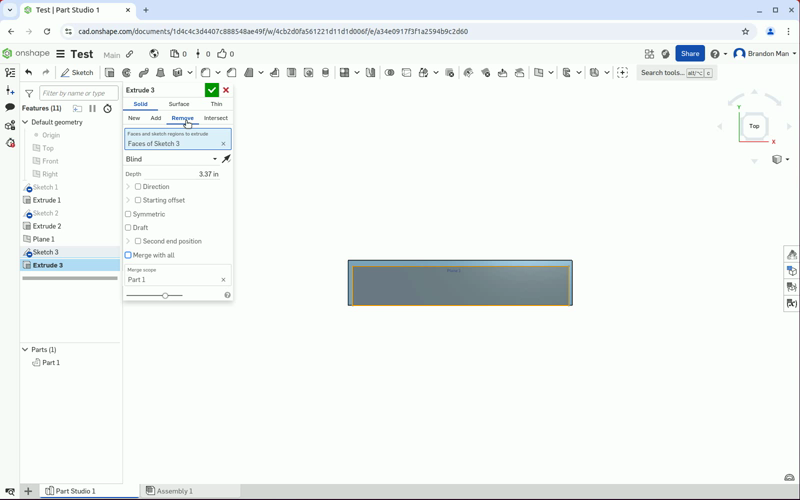
key(space)
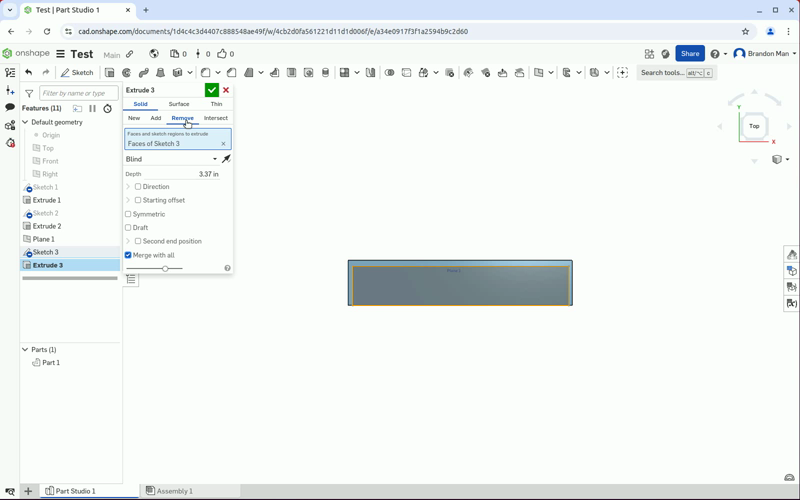
key(enter)
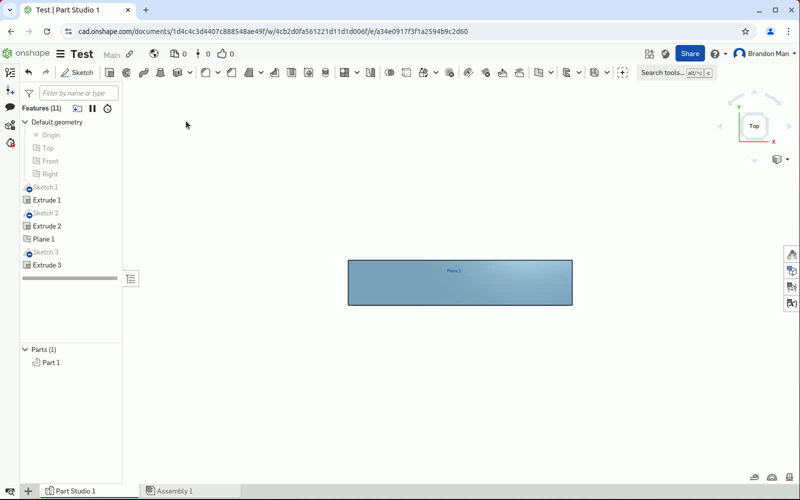
key(shift+h)
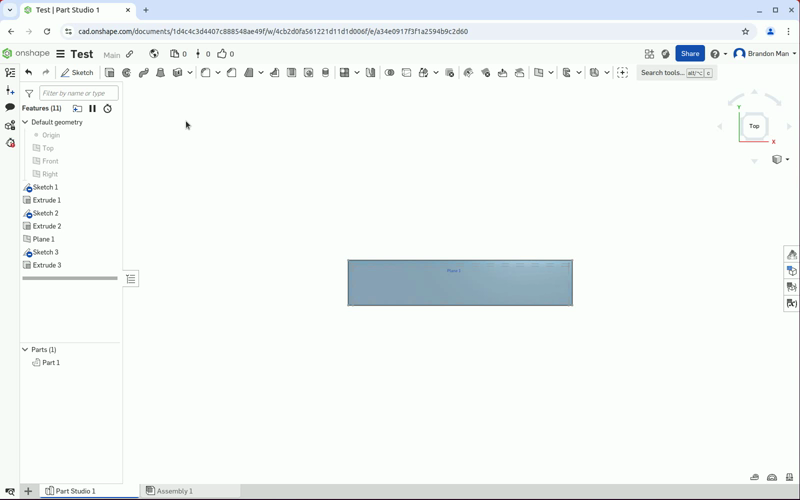
key(shift+h)
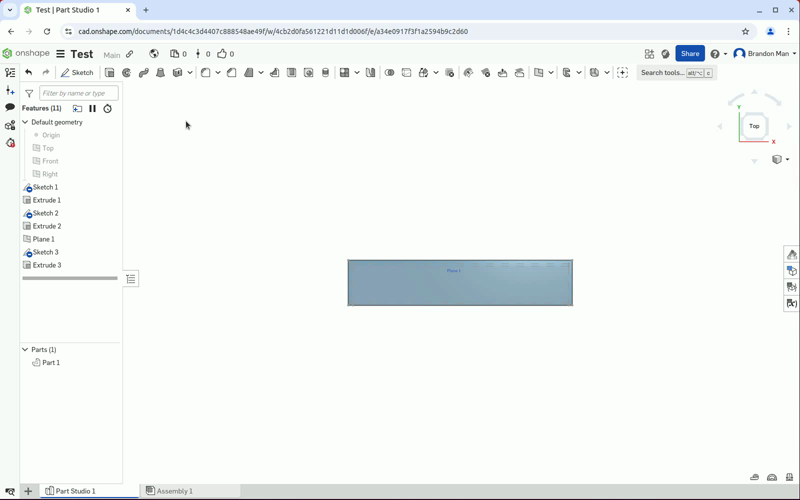
key(shift+7)
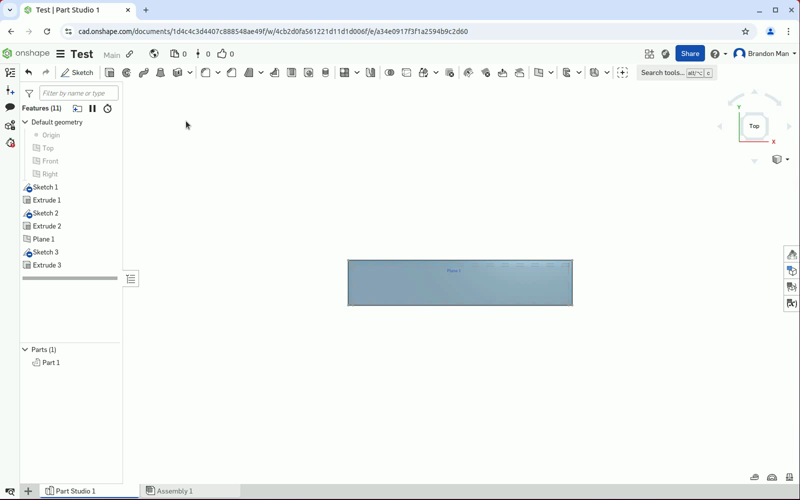
key(up, 3)
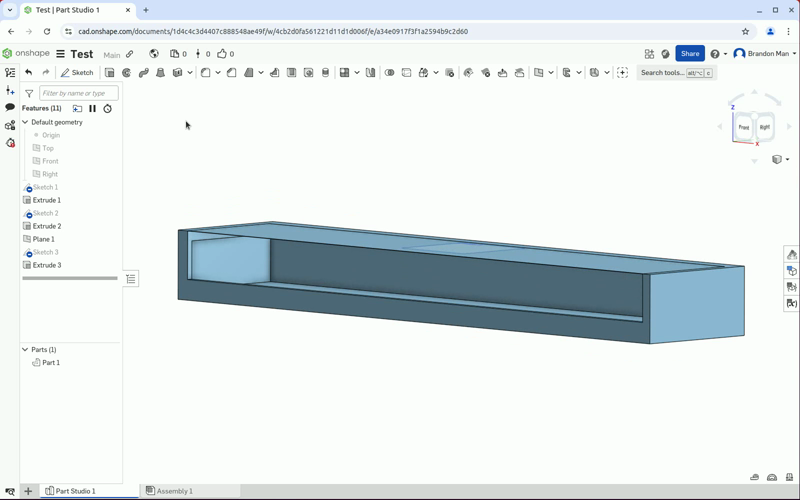
key(left, 3)
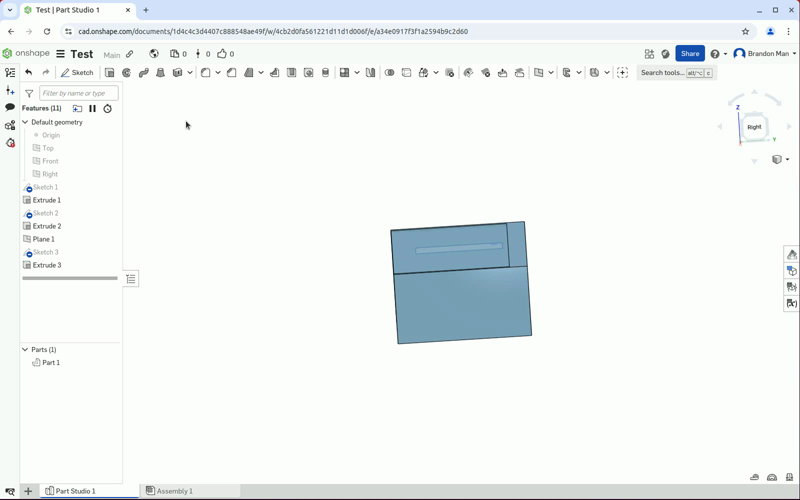
key(right, 3)
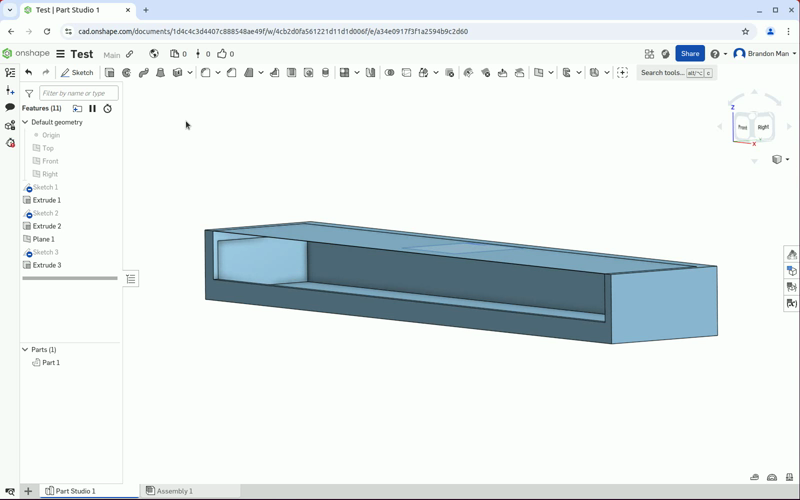
key(down, 3)
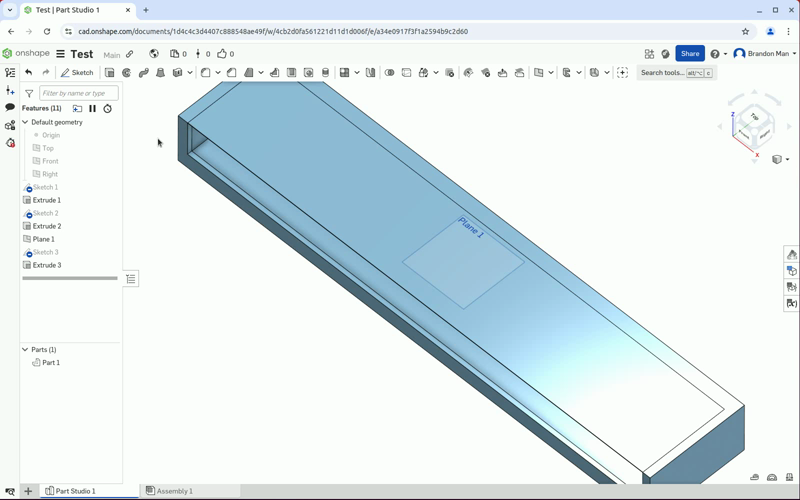
mouse_move(73, 189)
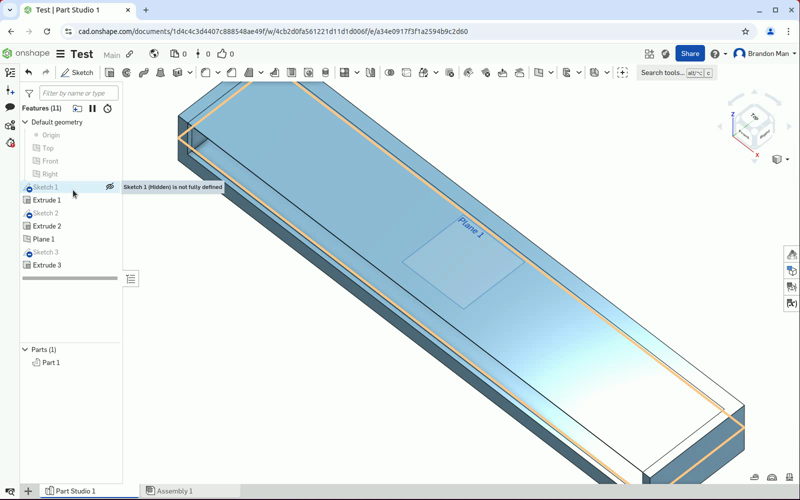
click(73, 189)